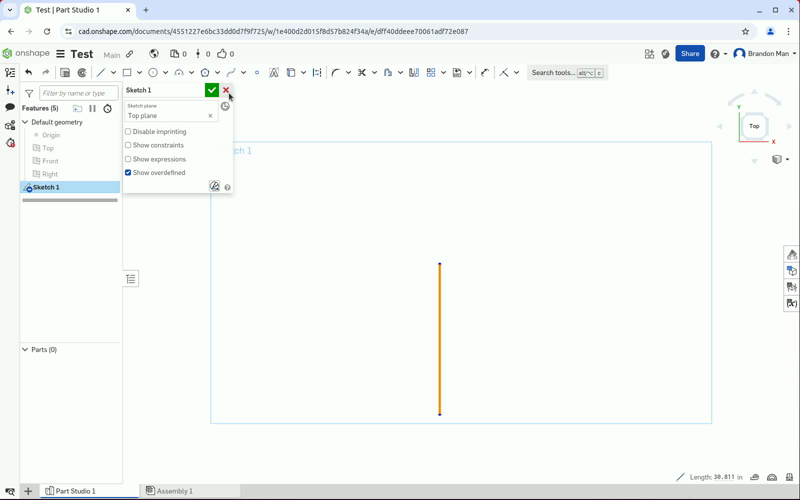
key(shift+h)
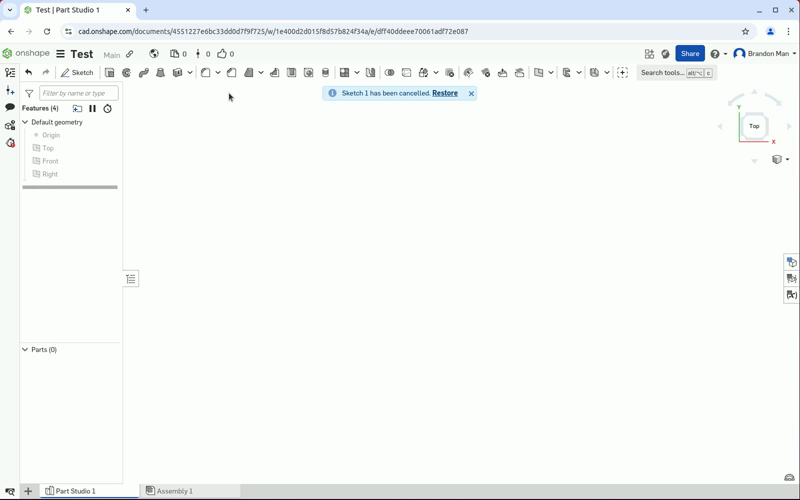
mouse_move(73, 352)
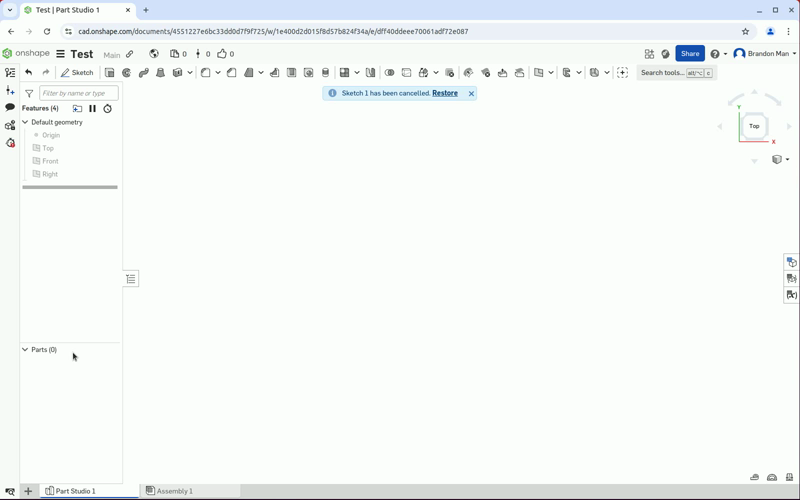
key(y)
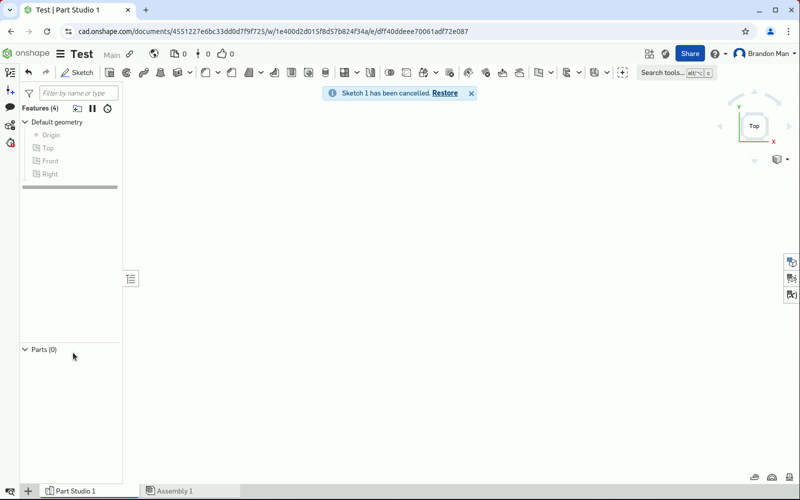
key(shift+p)
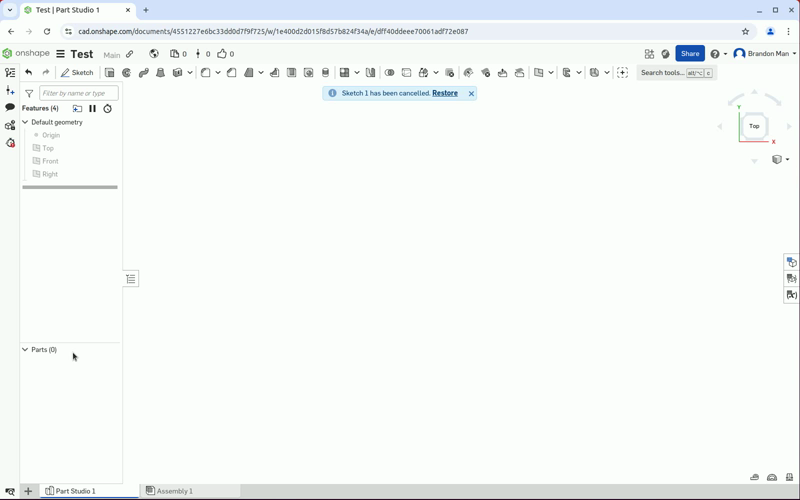
key(space)
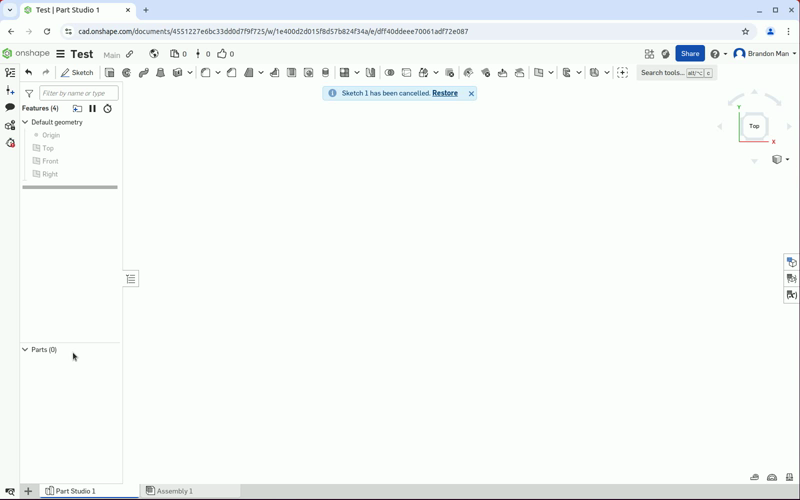
key_down(shift)
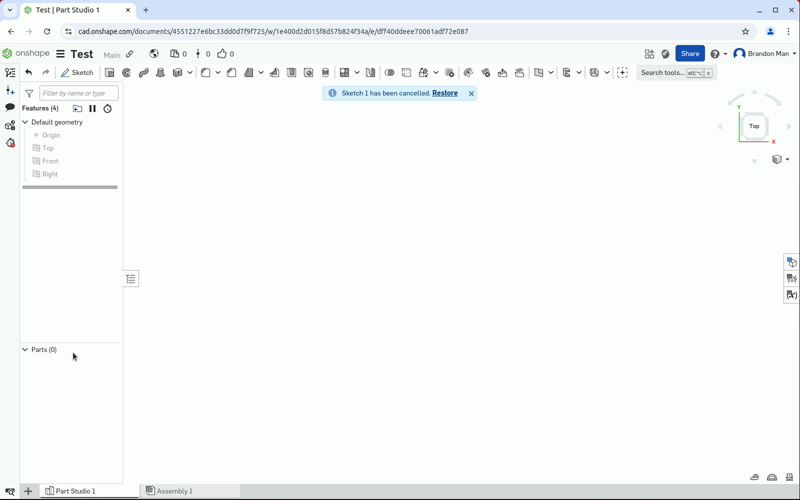
key(up)
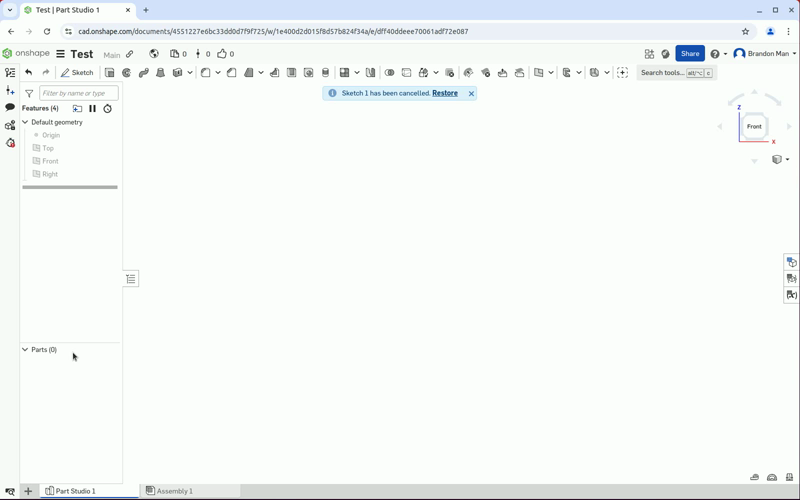
key_up(shift)
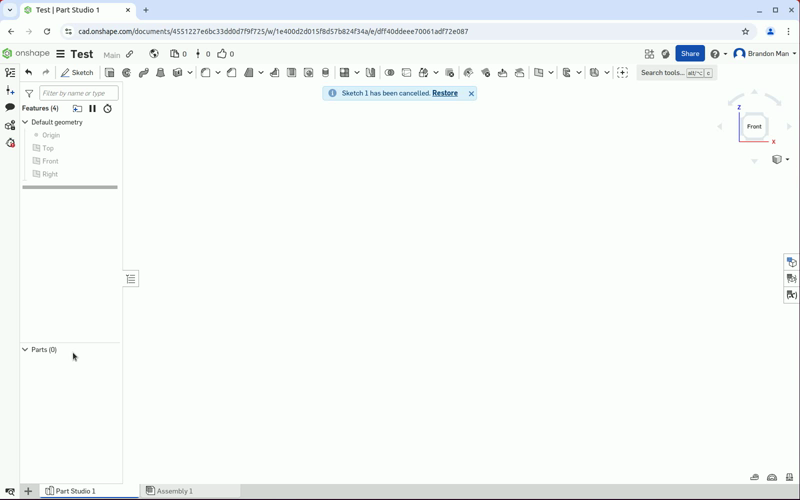
mouse_move(73, 352)
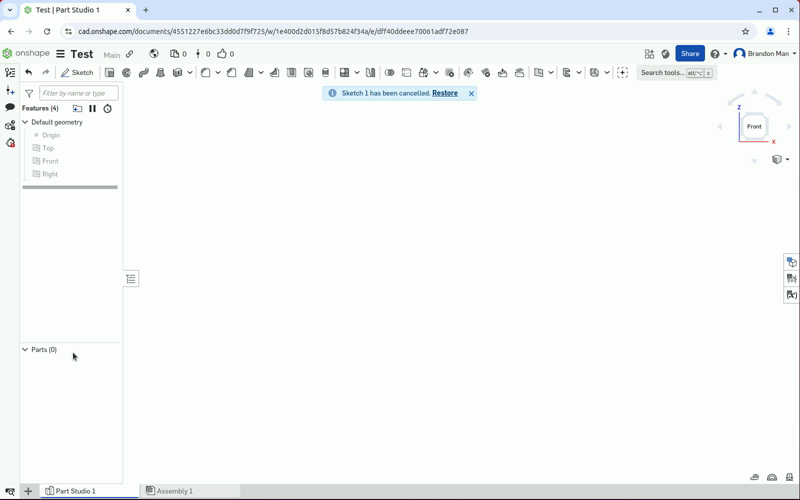
key(shift+y)
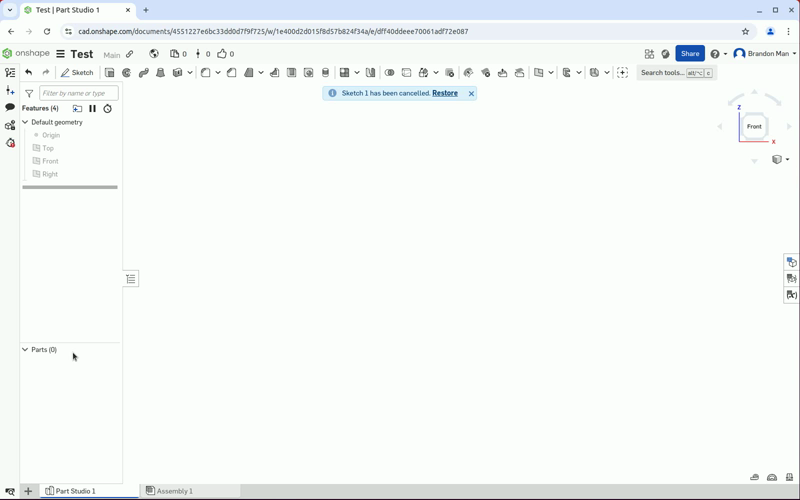
key(shift+s)
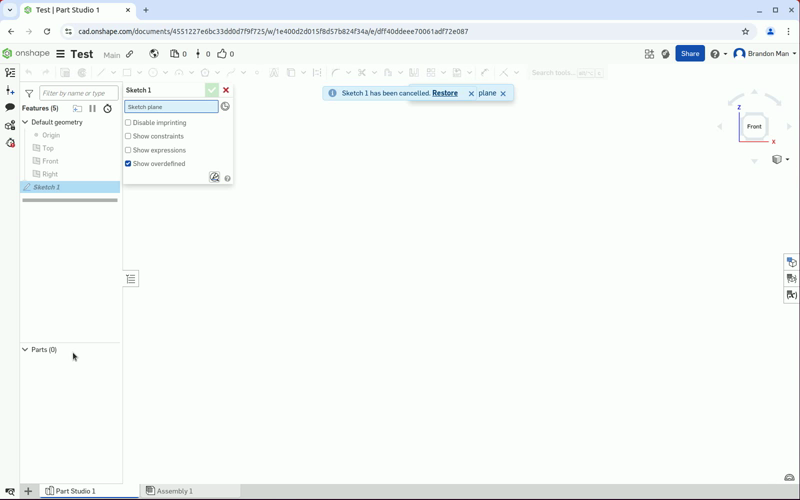
mouse_move(73, 163)
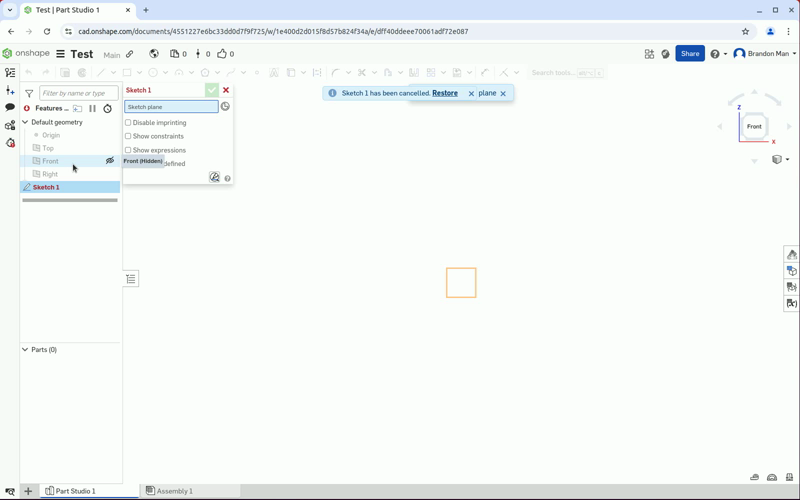
click(73, 163)
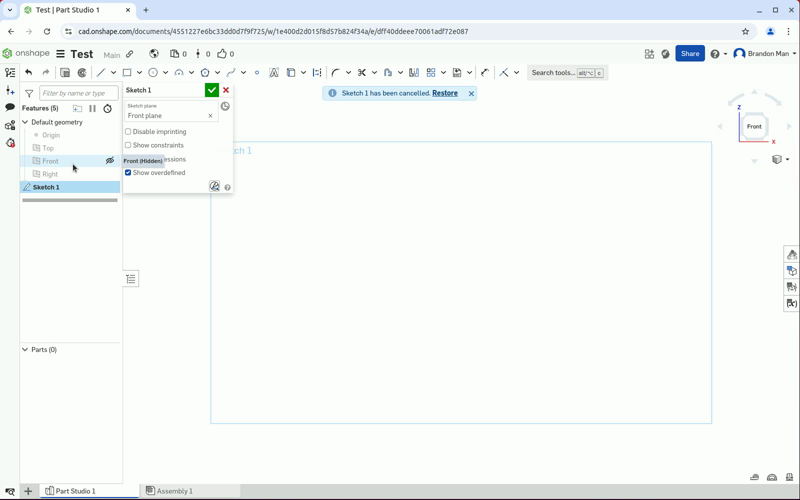
mouse_move(73, 352)
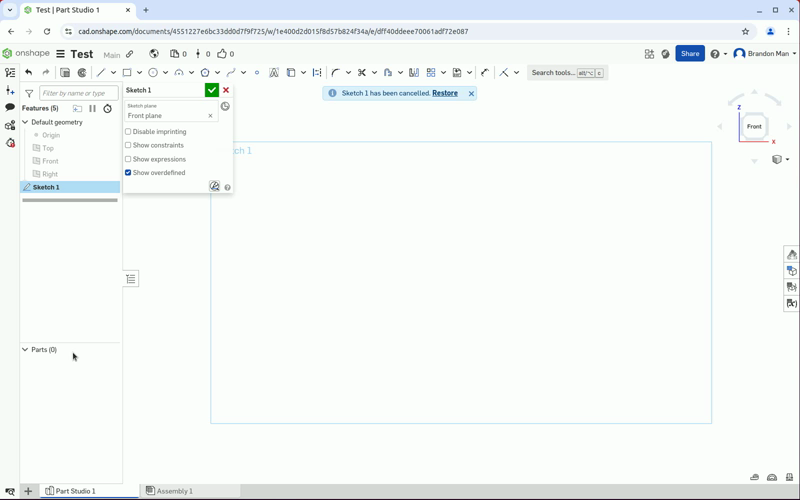
key(y)
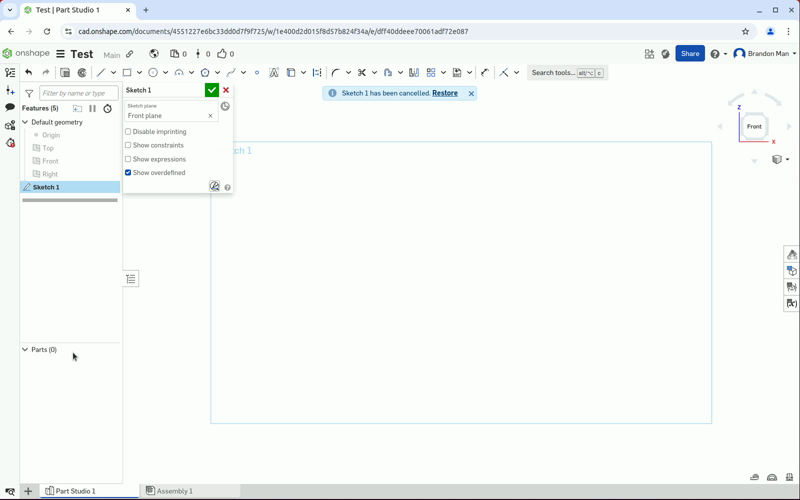
key(l)
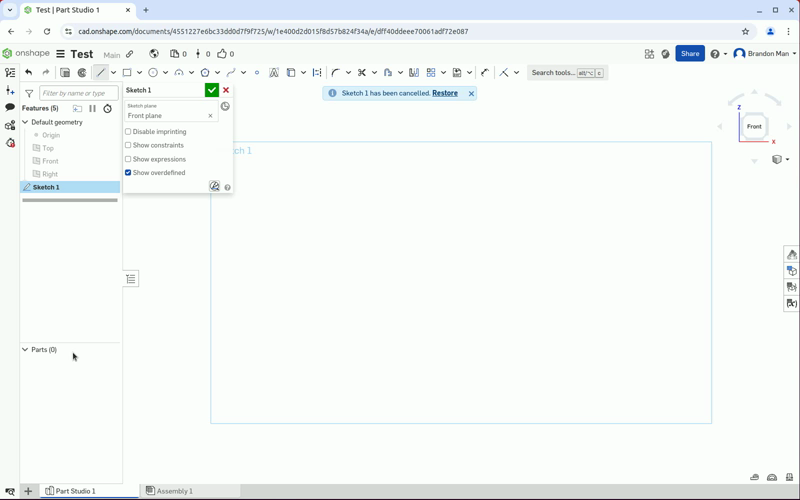
key_down(shift)
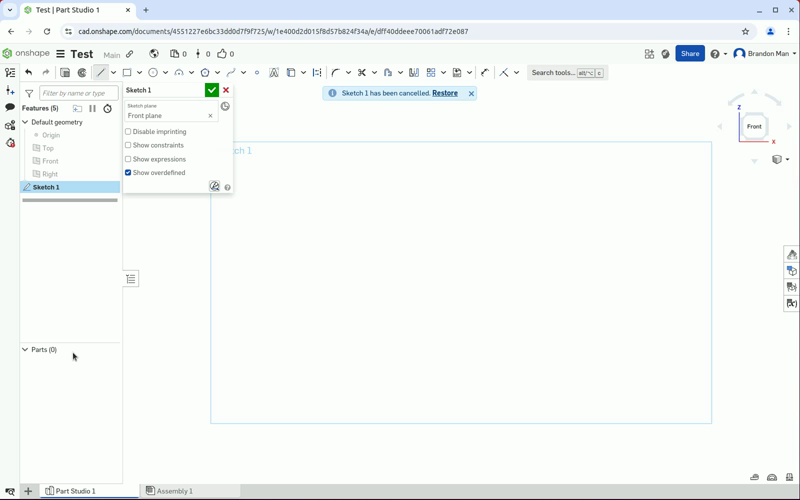
mouse_move(388, 262)
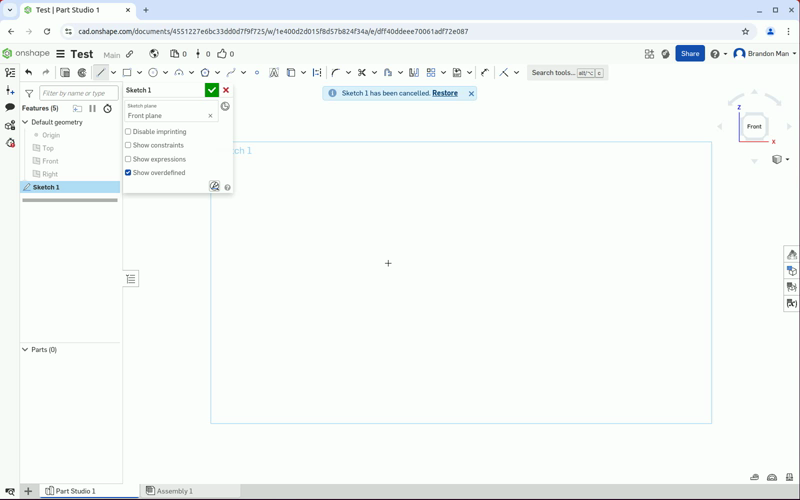
click(388, 262)
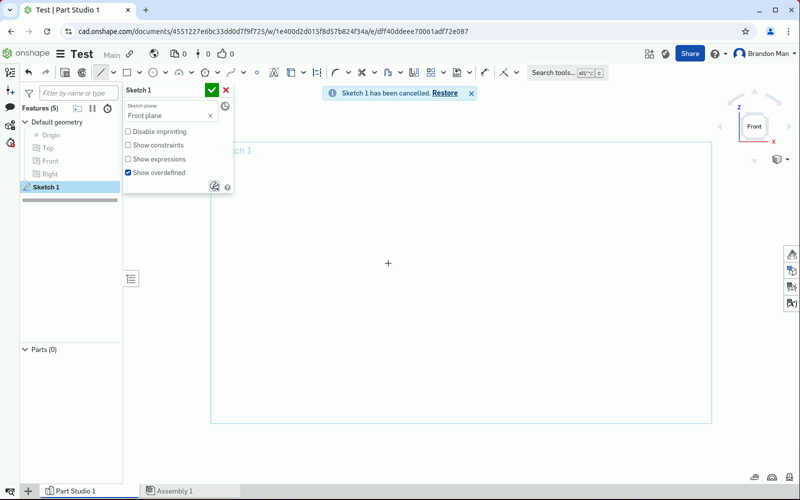
key_up(shift)
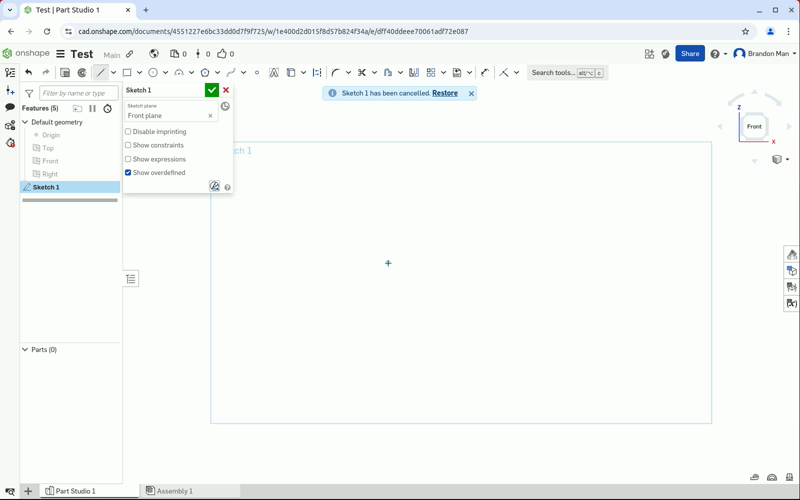
key_down(shift)
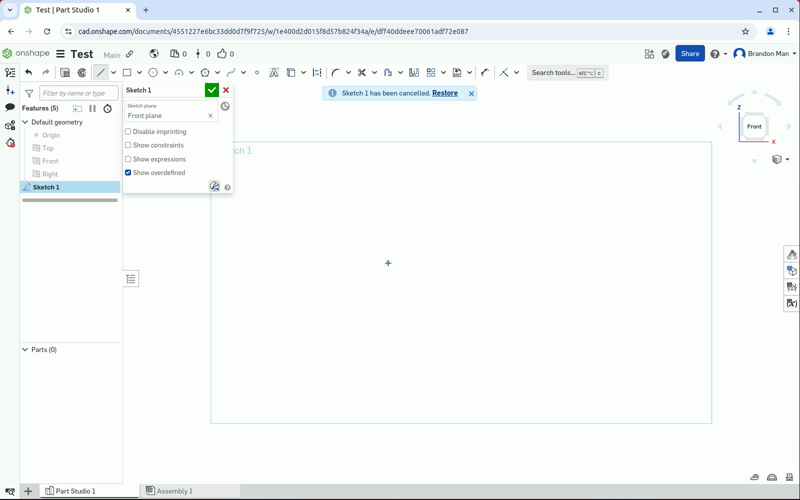
mouse_move(564, 263)
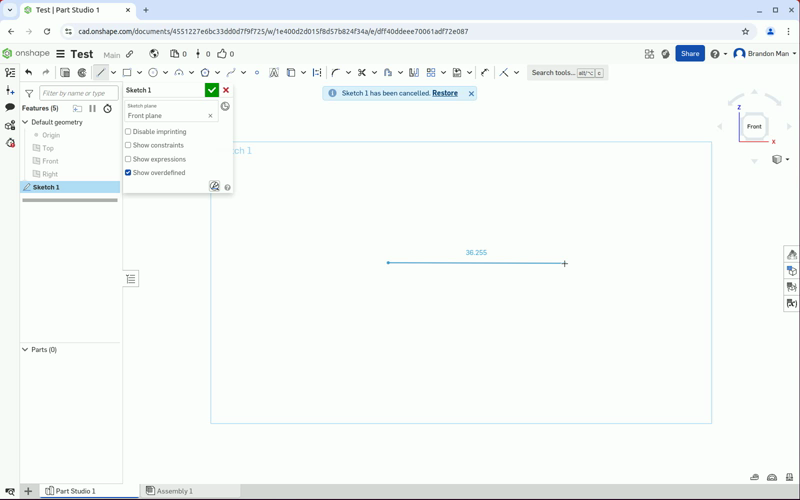
click(564, 263)
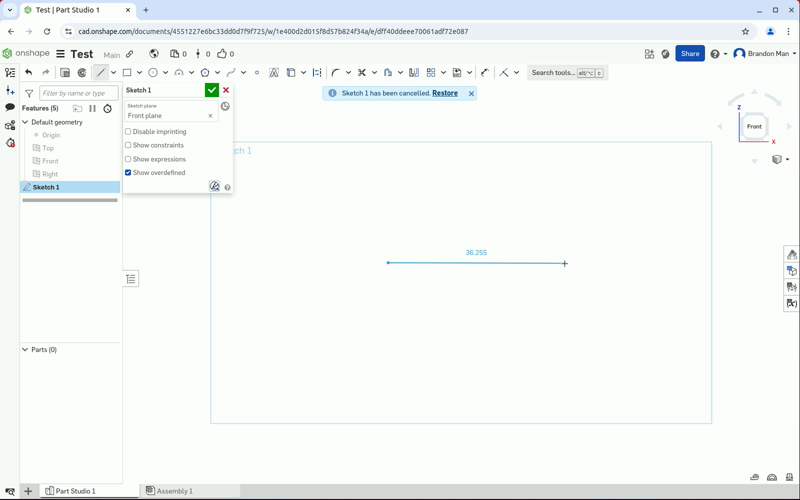
key_up(shift)
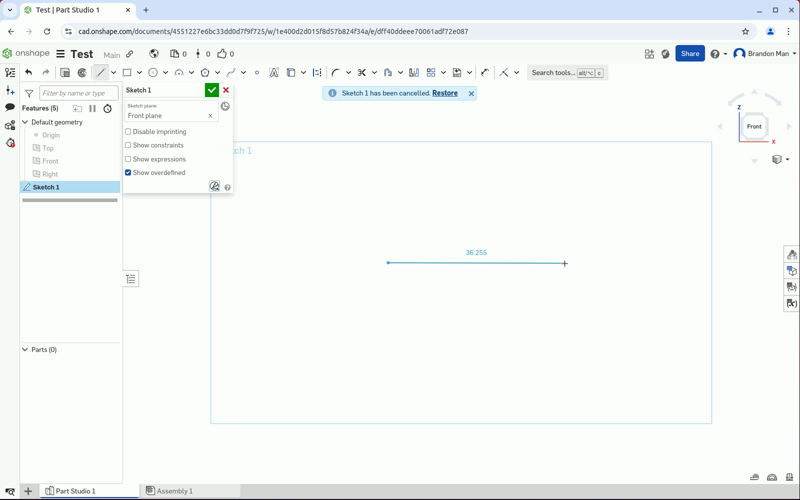
key_down(shift)
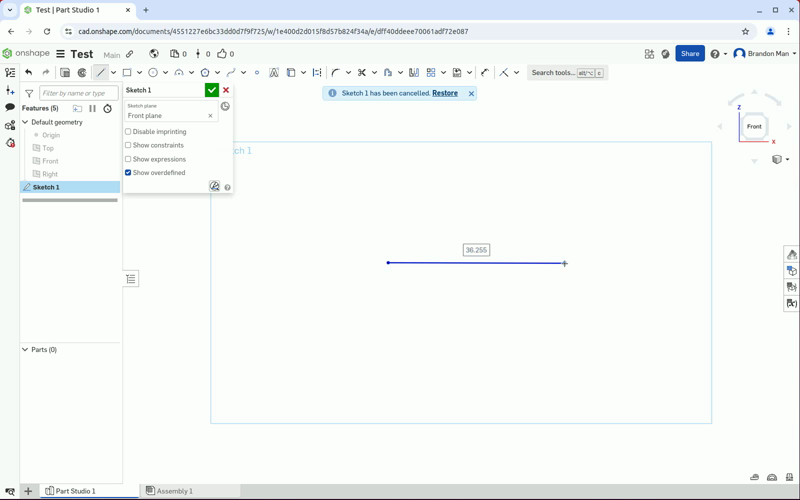
mouse_move(564, 170)
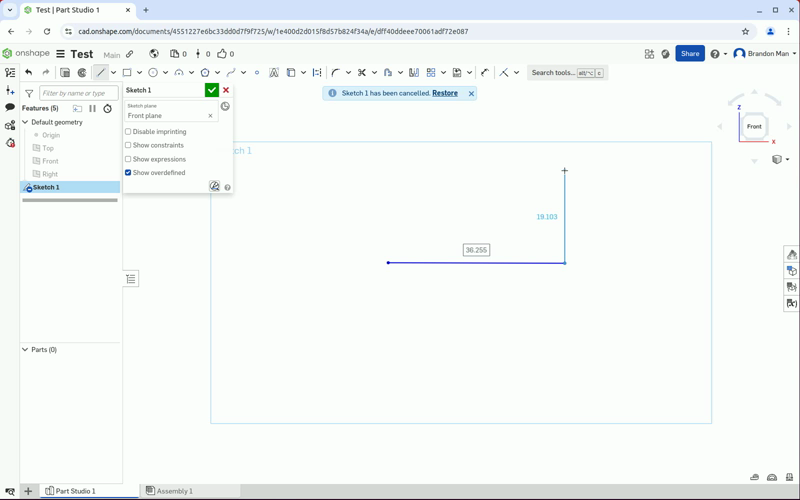
click(564, 170)
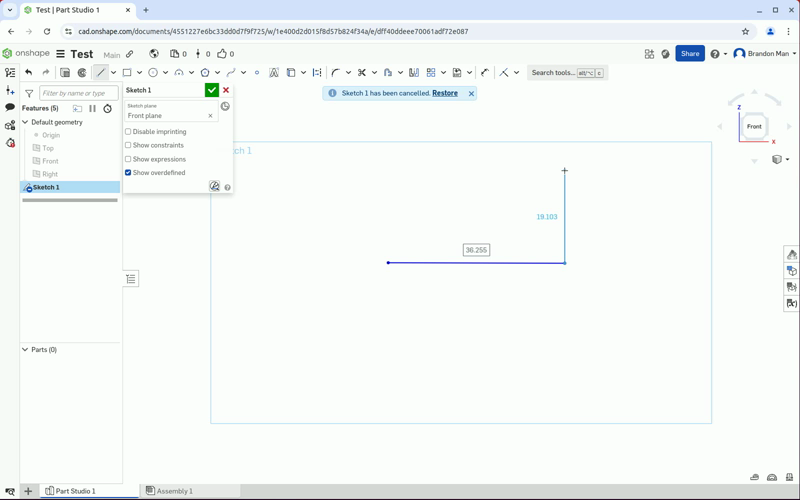
key_up(shift)
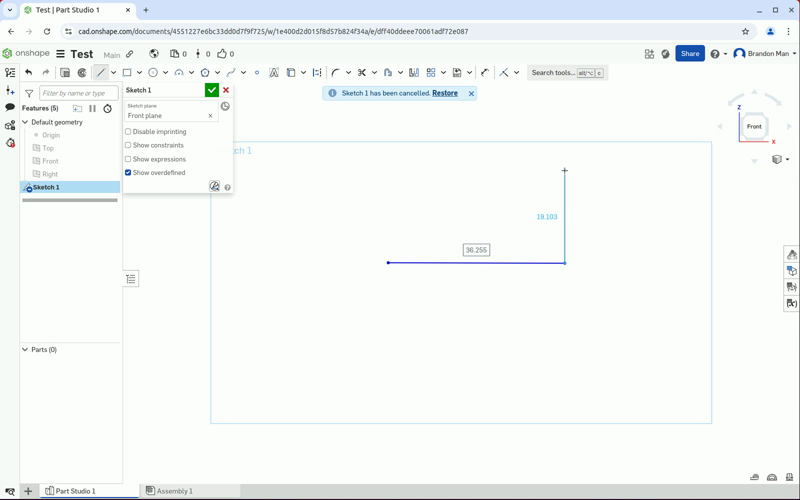
key_down(shift)
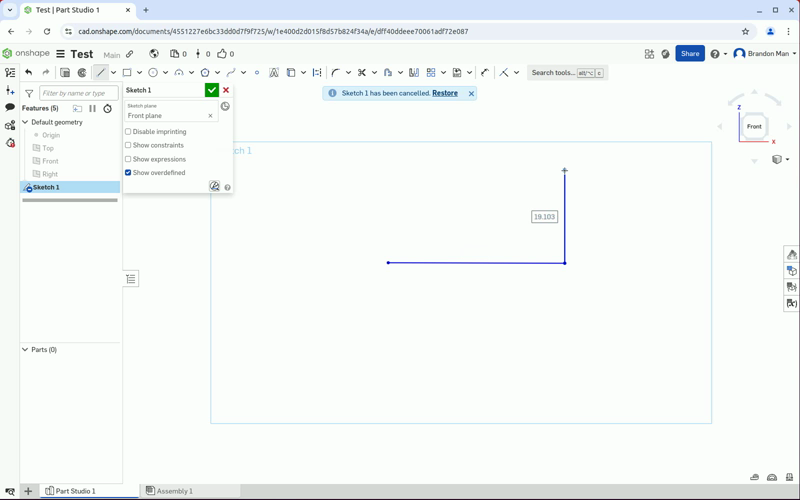
mouse_move(388, 170)
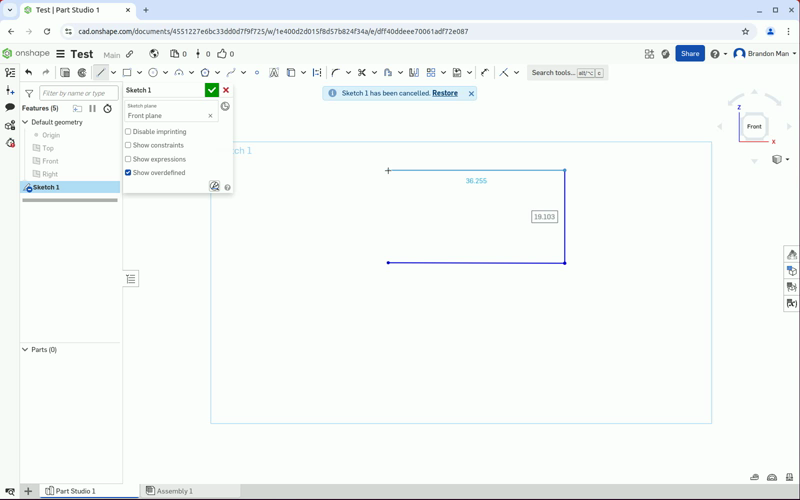
click(388, 170)
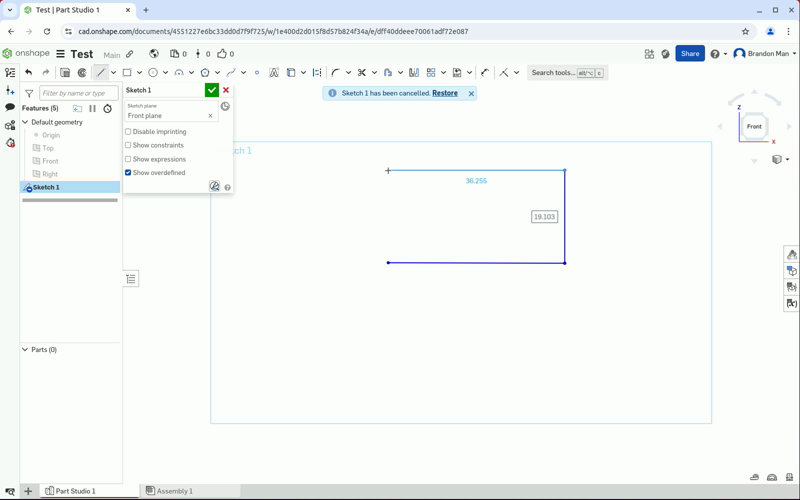
key_up(shift)
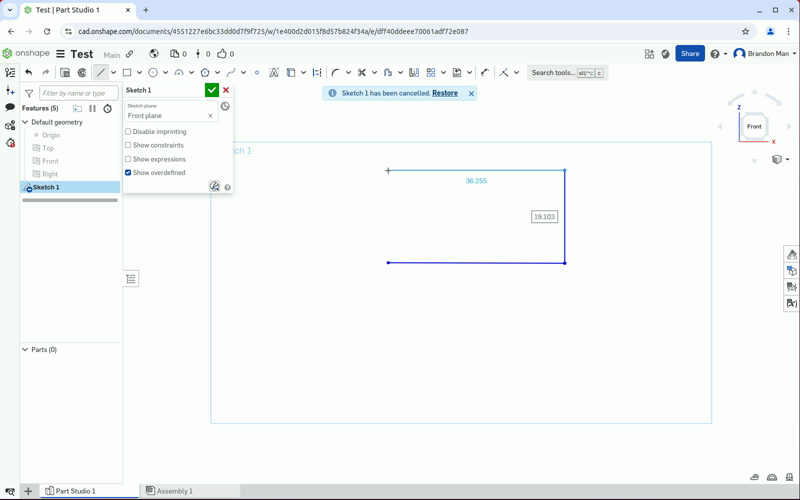
key_down(shift)
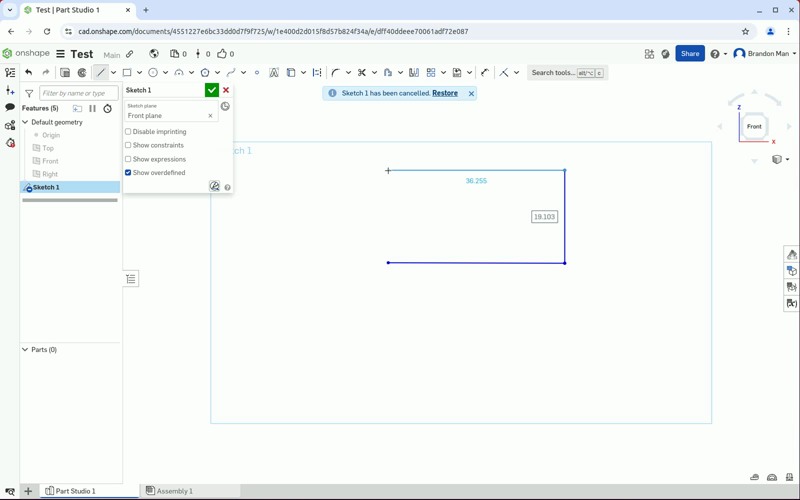
mouse_move(388, 262)
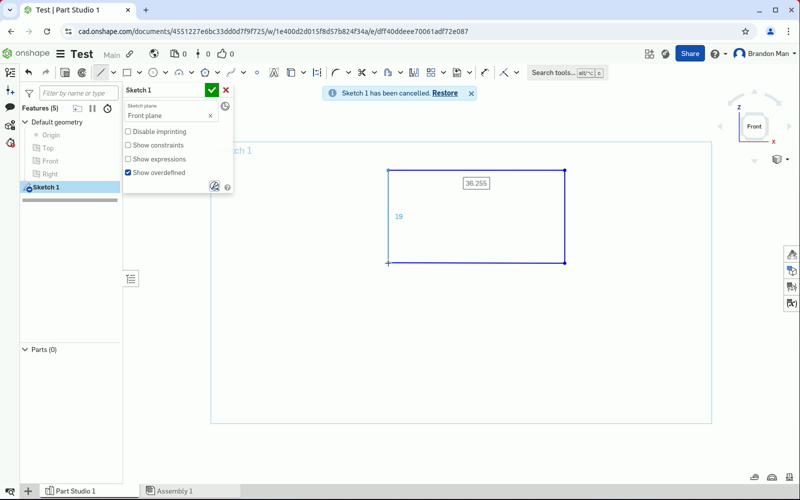
key_up(shift)
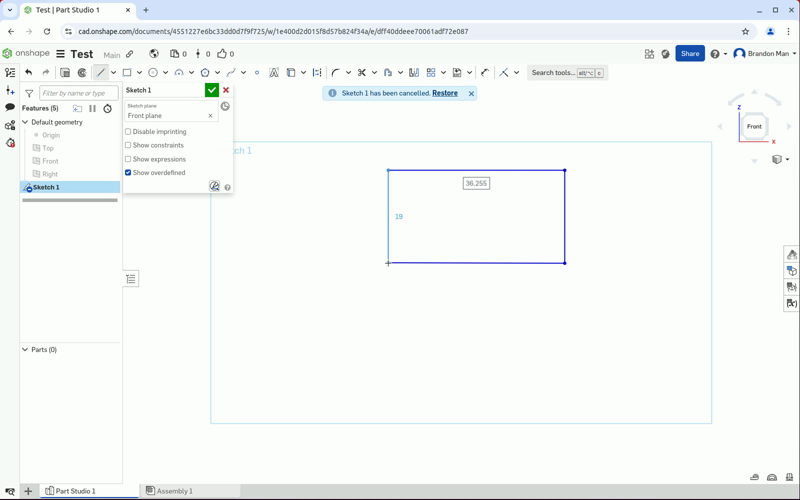
click(388, 262)
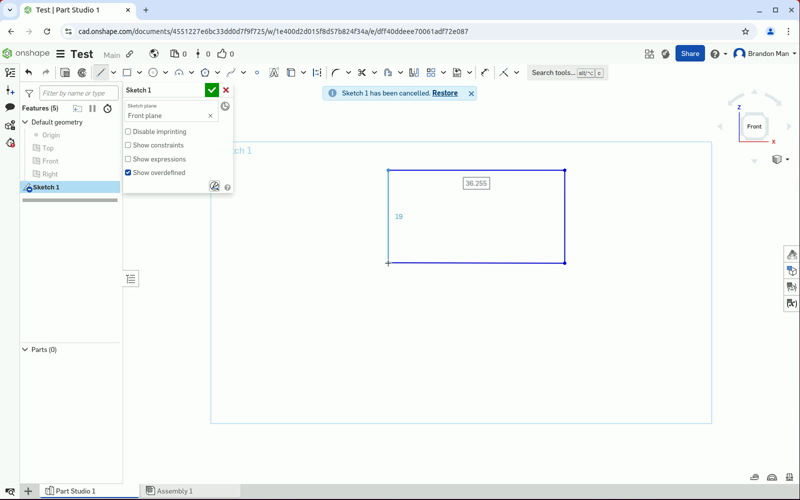
key(esc)
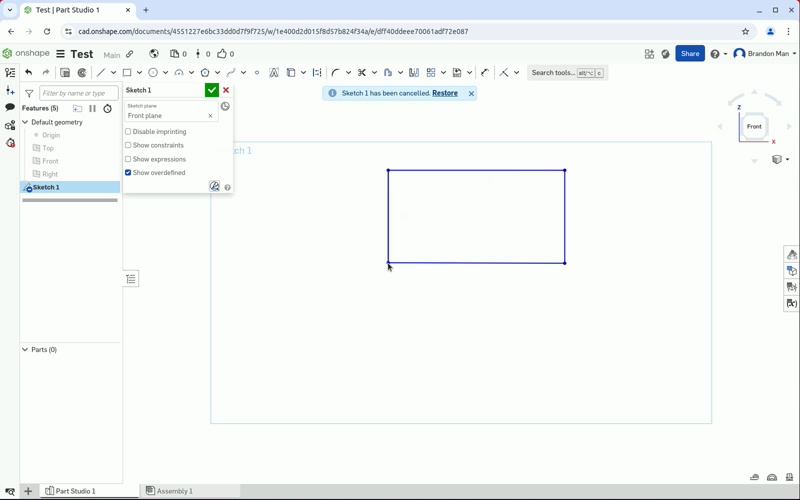
mouse_move(465, 182)
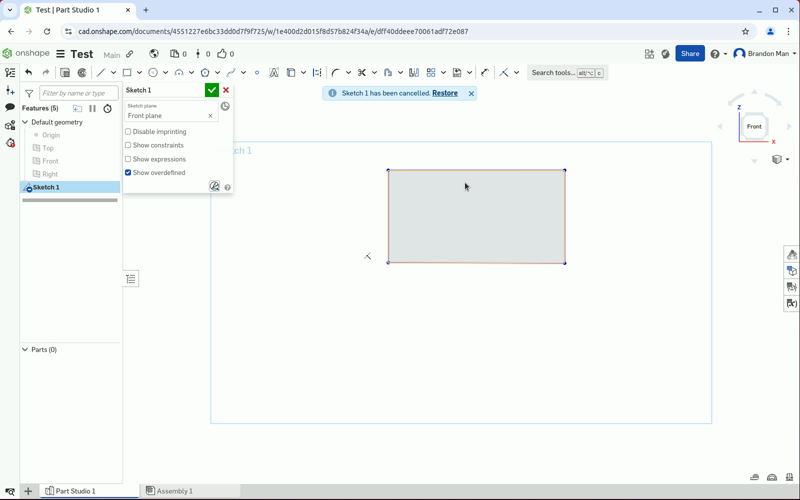
click(465, 182)
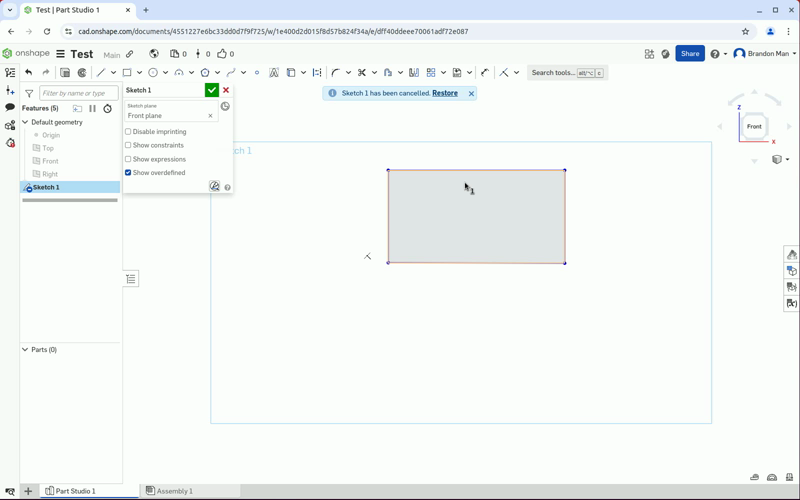
mouse_move(73, 352)
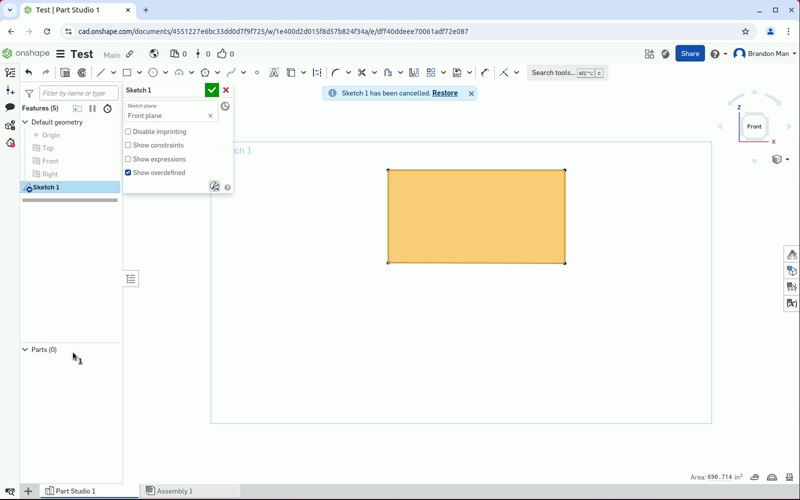
key(shift+y)
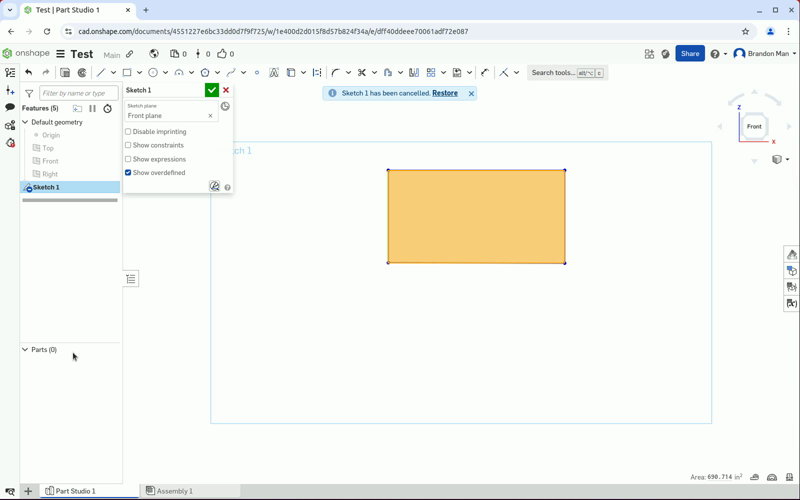
key(shift+e)
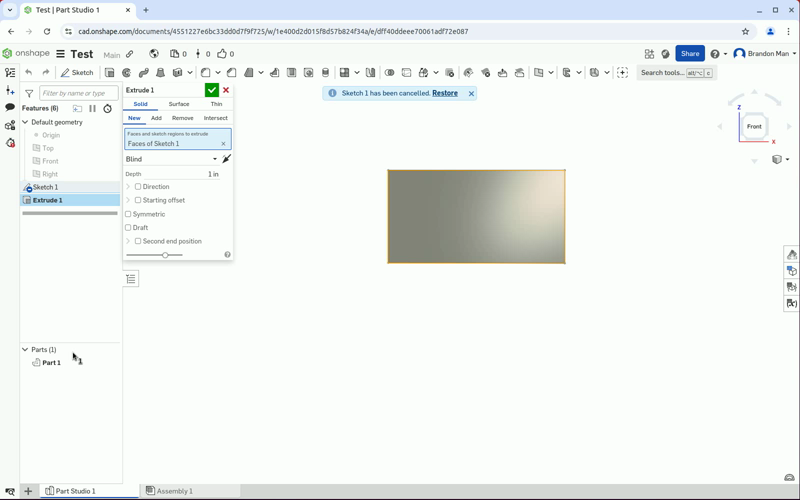
mouse_move(143, 106)
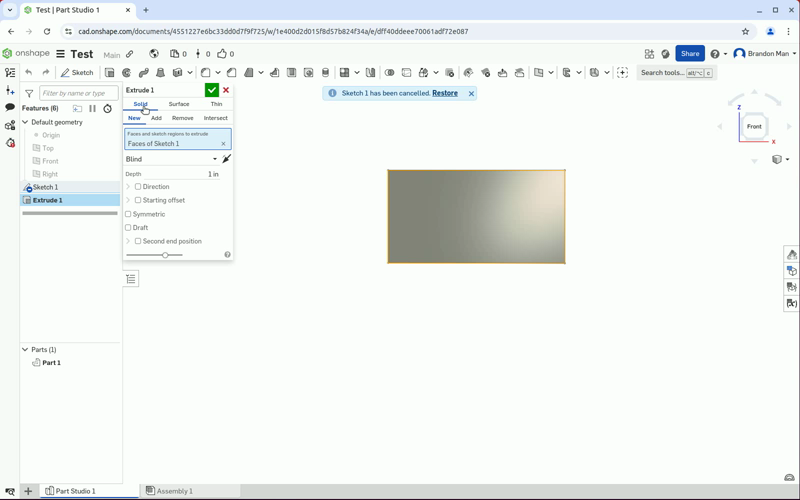
click(143, 106)
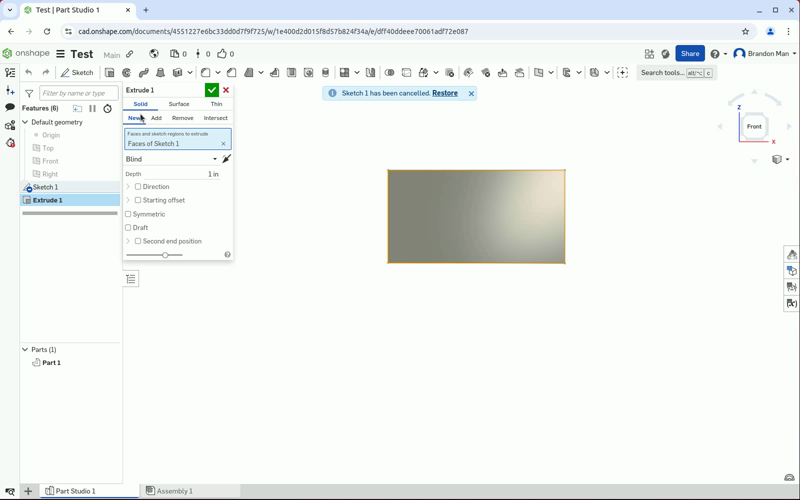
mouse_move(137, 120)
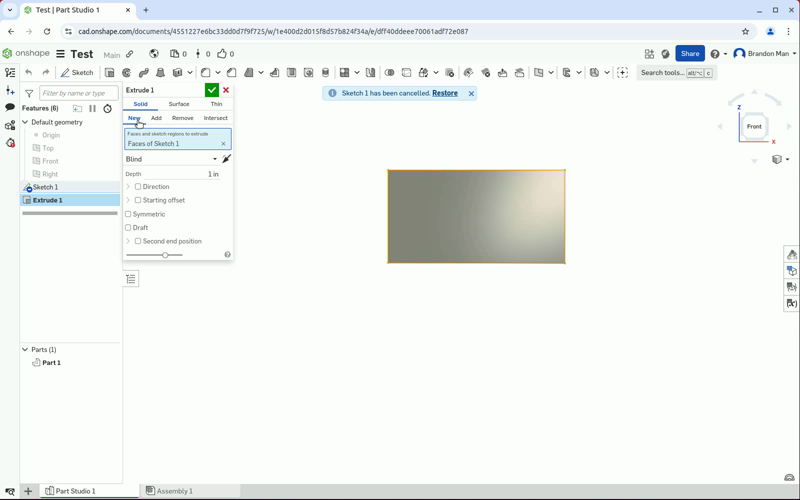
click(137, 120)
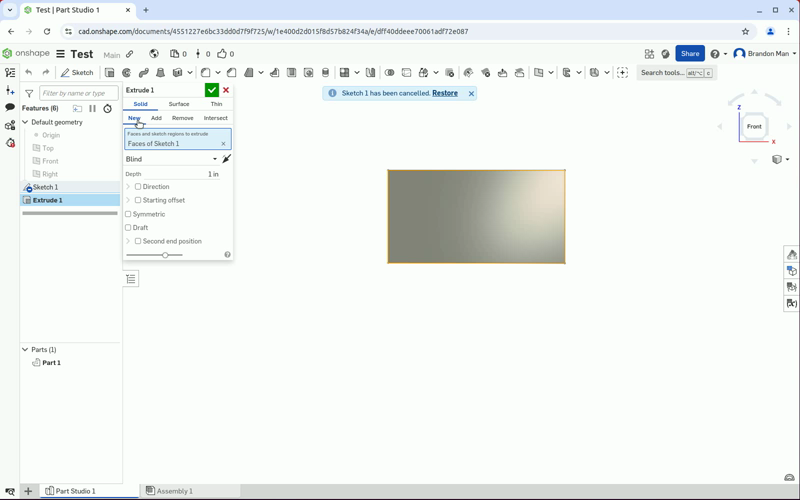
key(tab, 4)
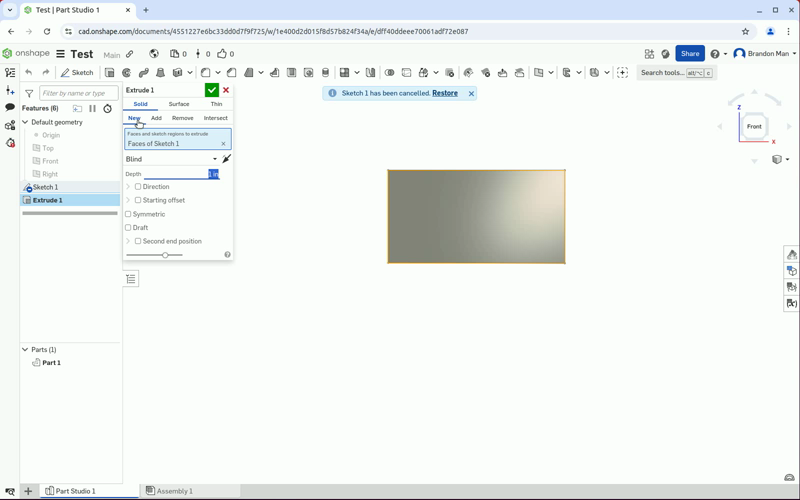
text(4.814)
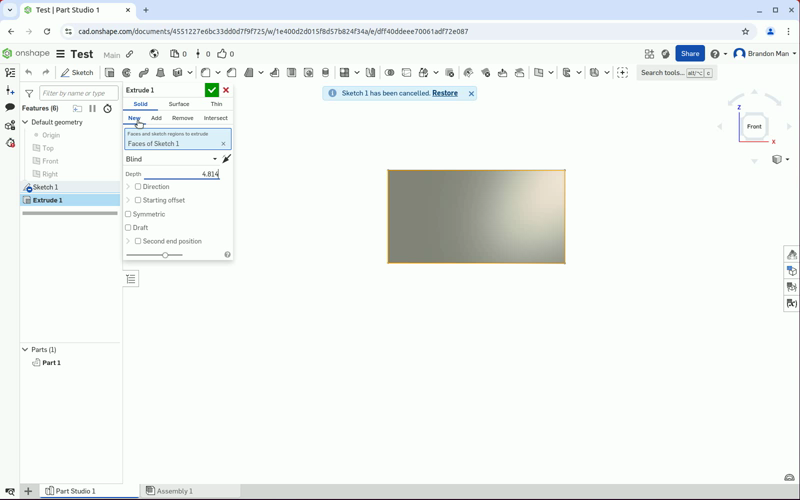
key(enter)
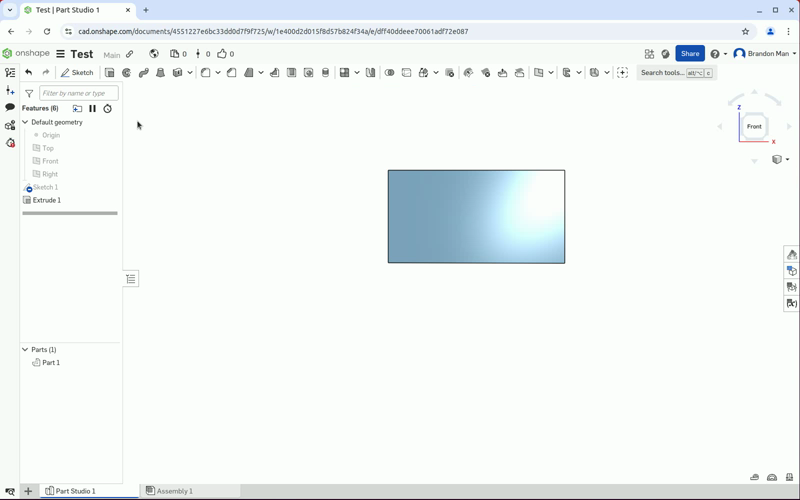
key(shift+h)
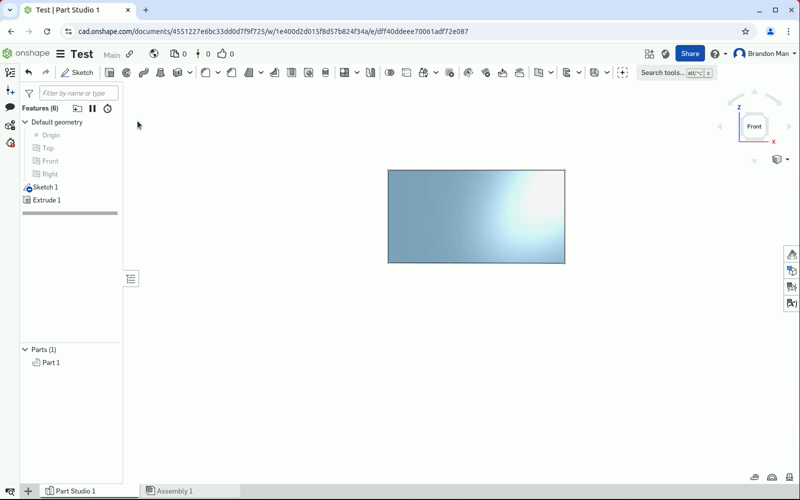
key(shift+h)
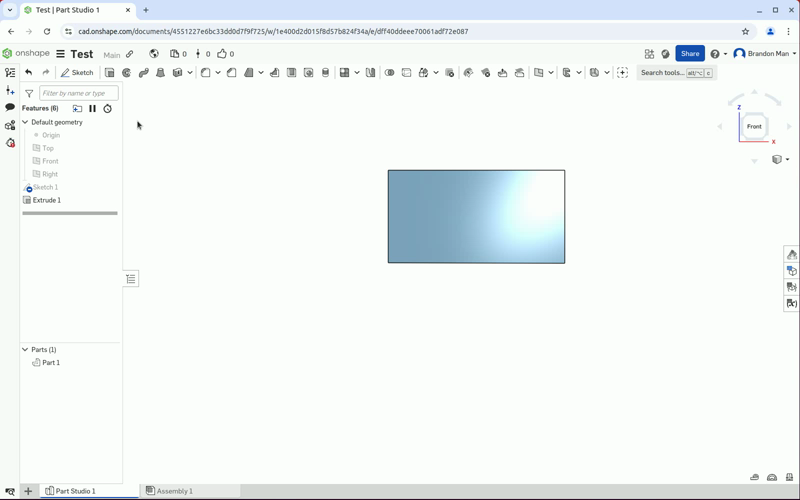
mouse_move(73, 189)
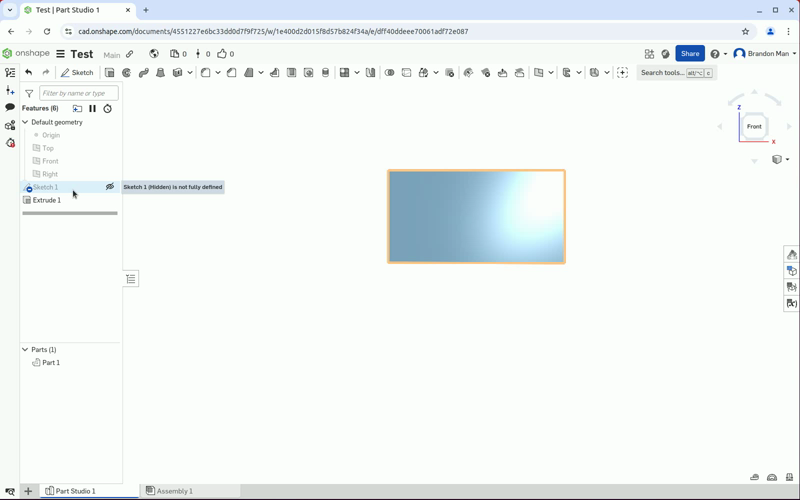
click(73, 189)
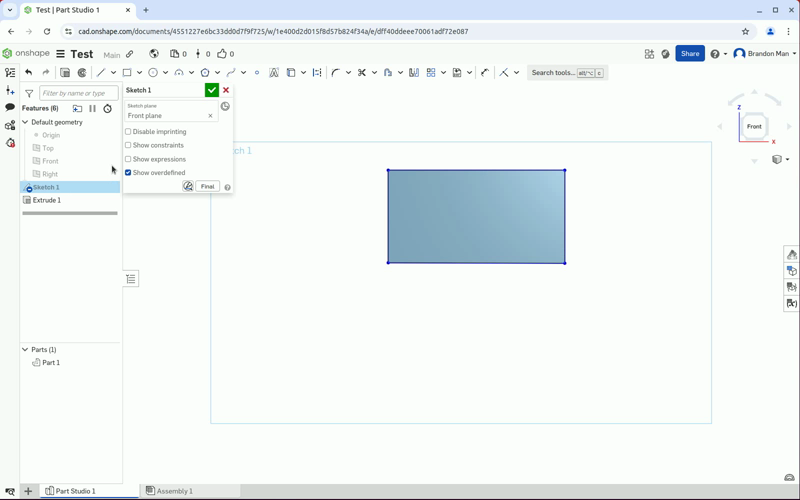
mouse_move(229, 92)
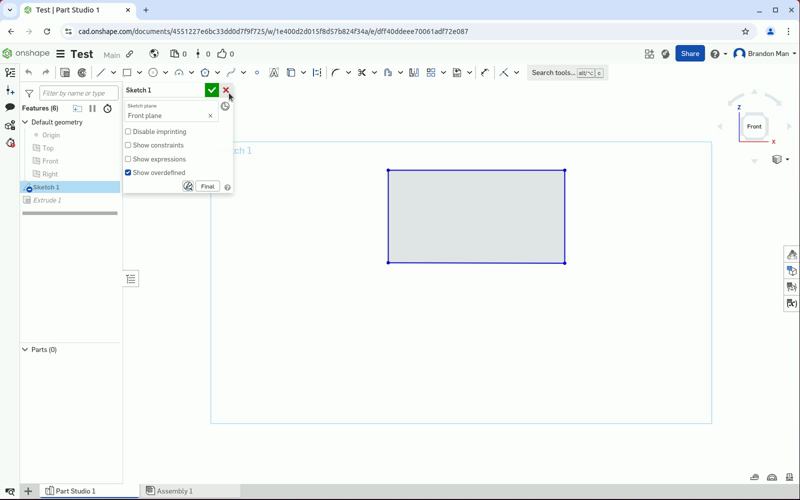
click(229, 92)
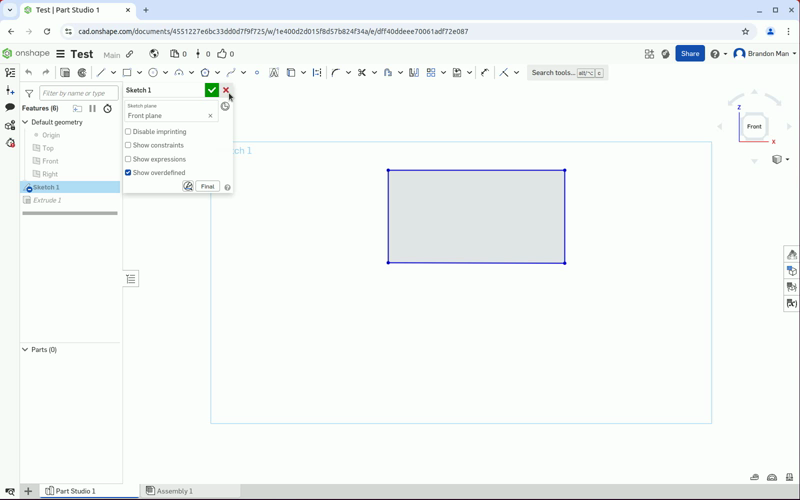
key(shift+s)
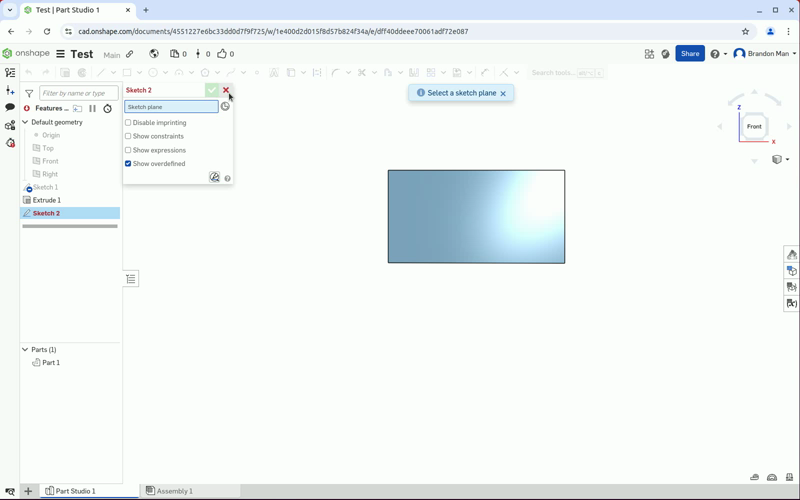
mouse_move(73, 163)
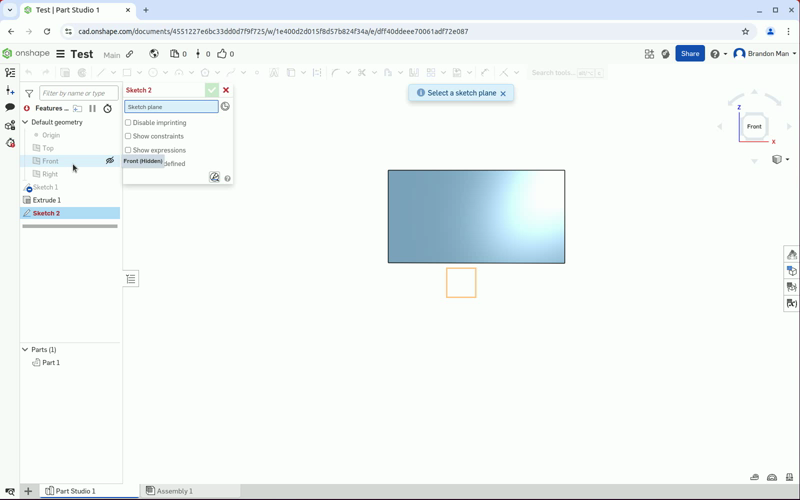
click(73, 163)
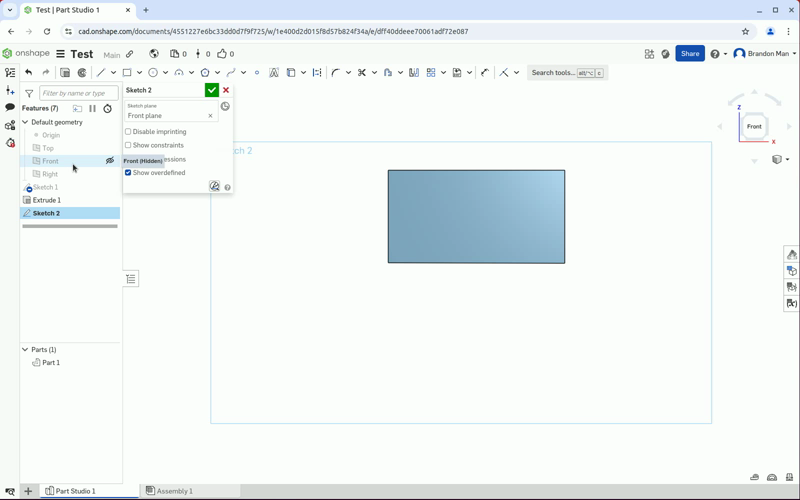
mouse_move(73, 352)
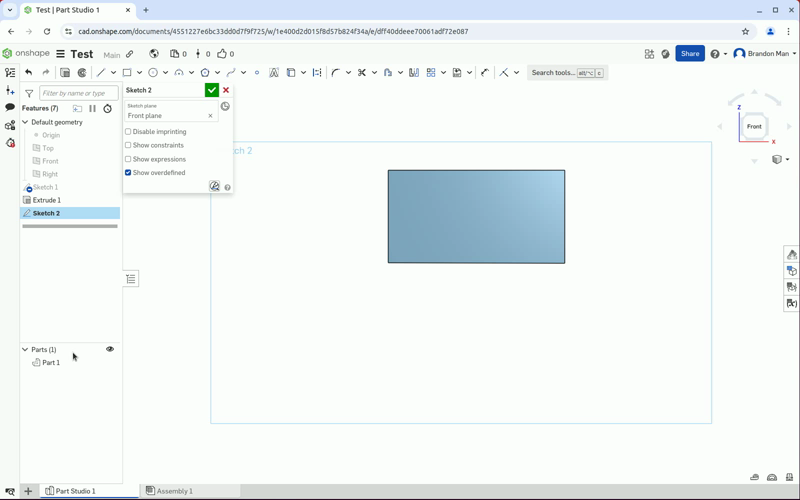
key(y)
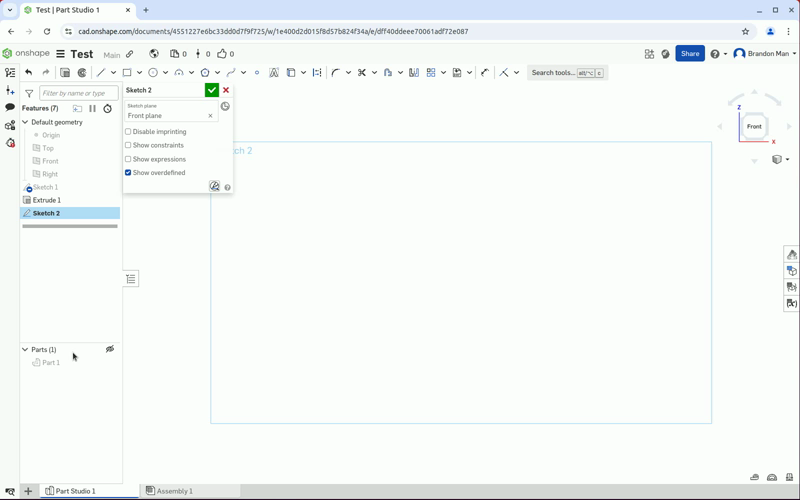
key(l)
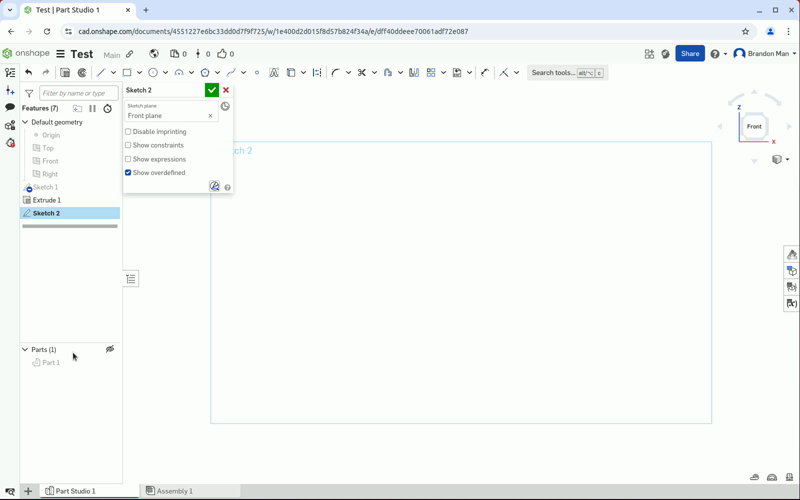
key_down(shift)
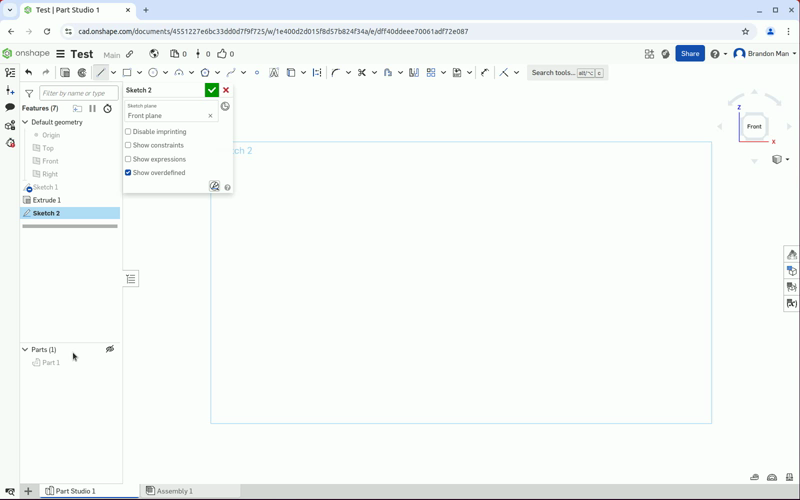
mouse_move(403, 230)
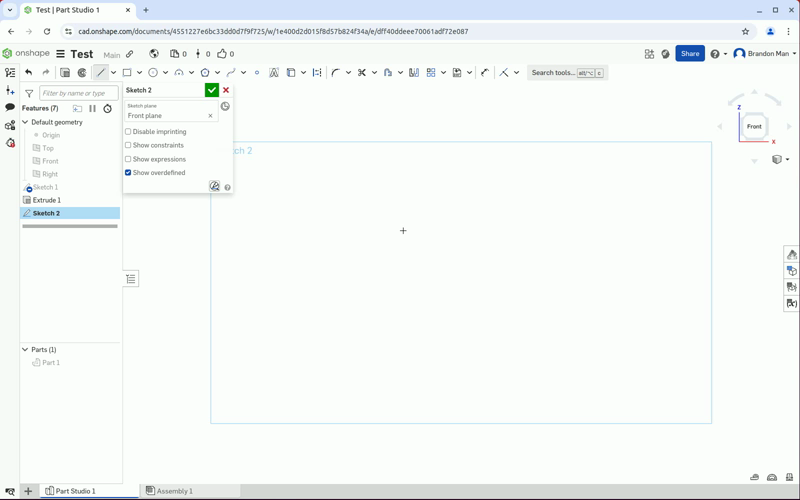
click(403, 230)
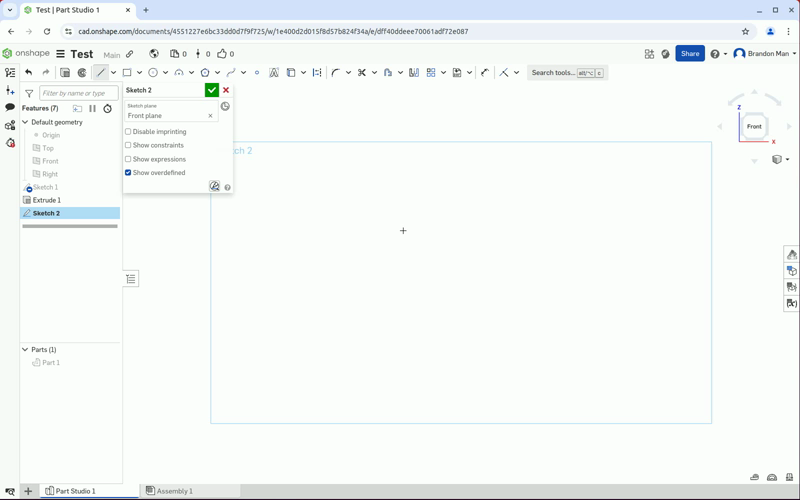
key_up(shift)
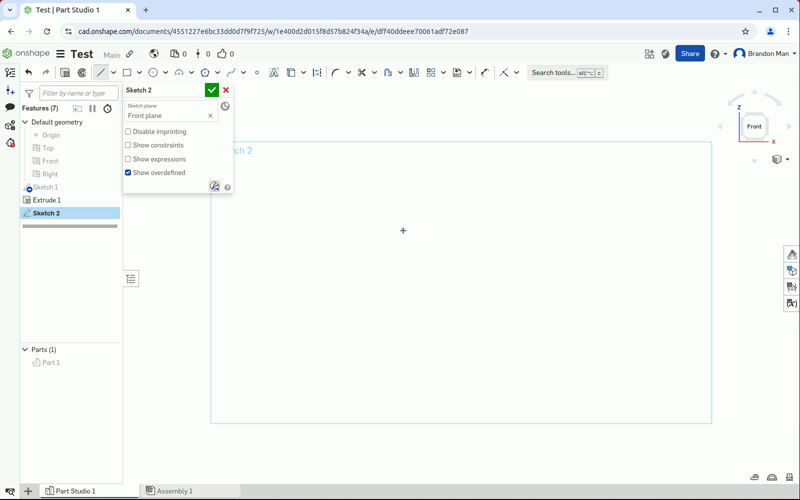
key_down(shift)
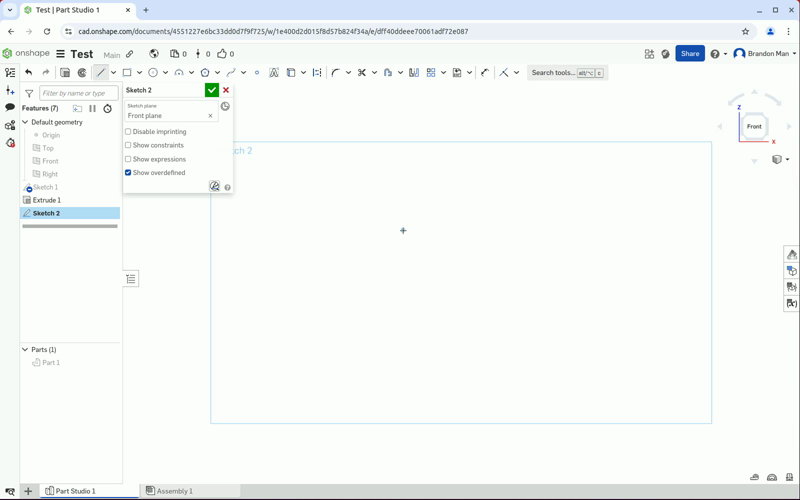
mouse_move(433, 230)
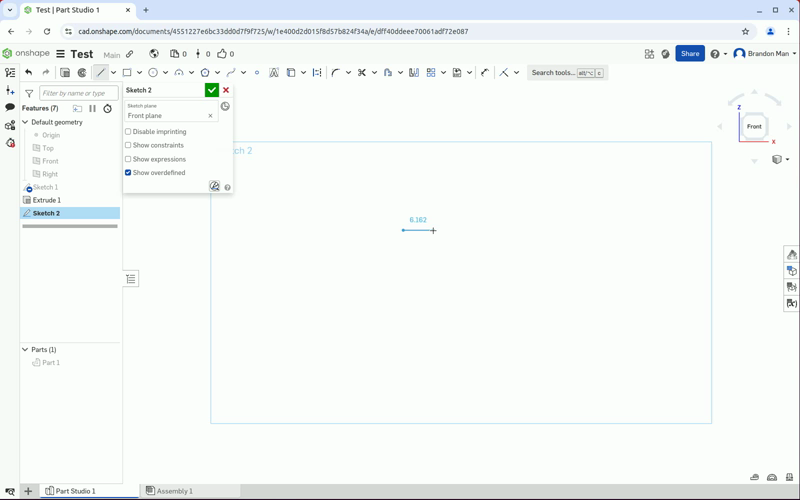
mouse_move(434, 230)
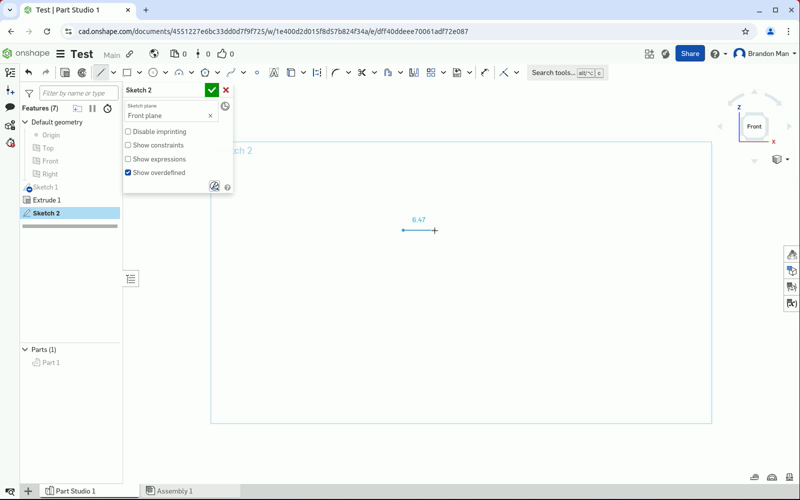
click(434, 230)
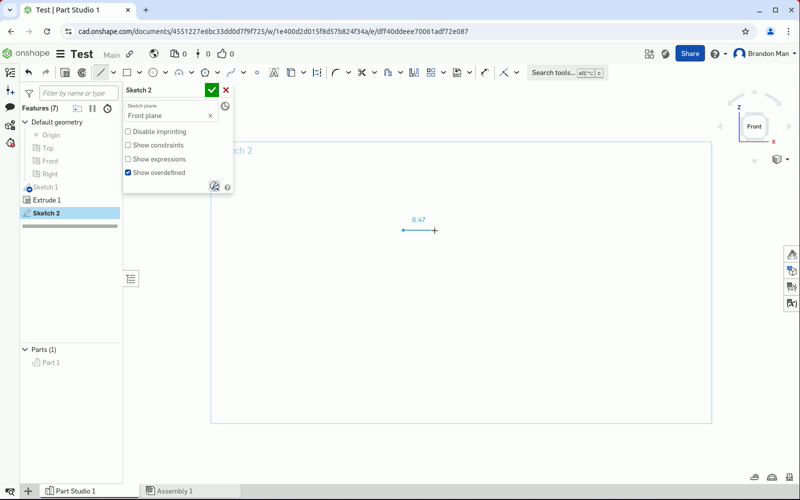
key_up(shift)
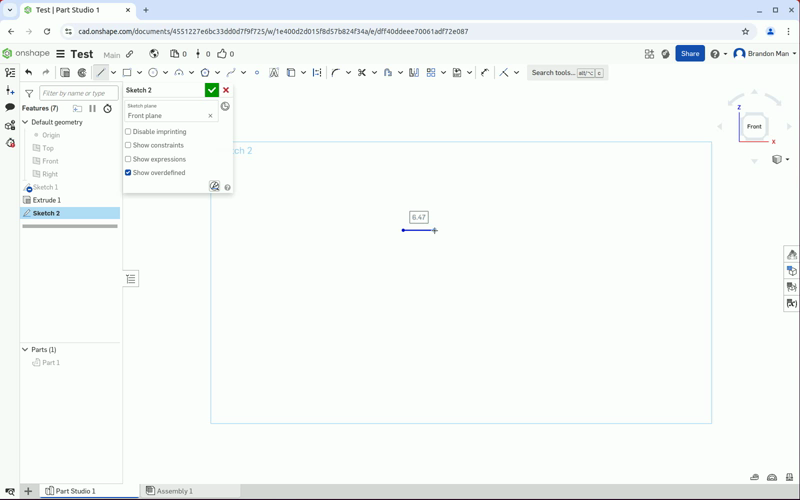
key_down(shift)
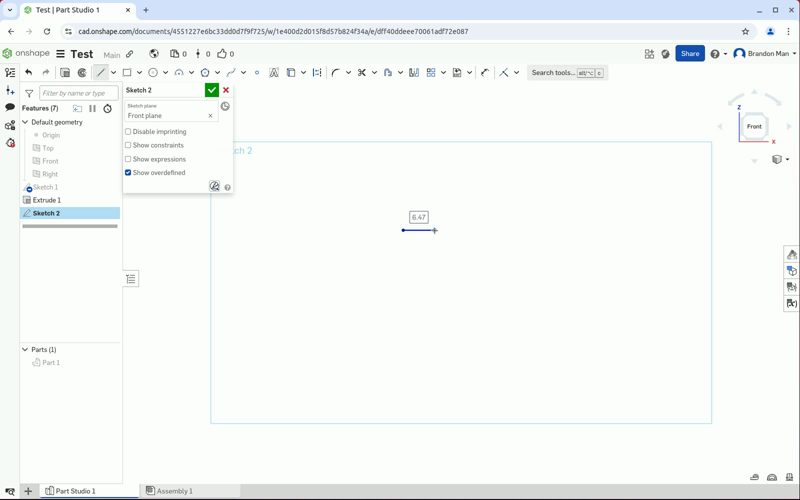
mouse_move(464, 230)
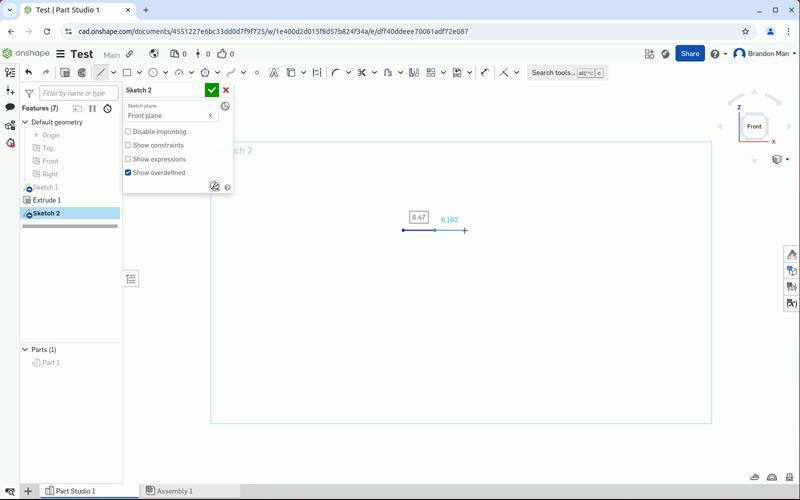
mouse_move(434, 198)
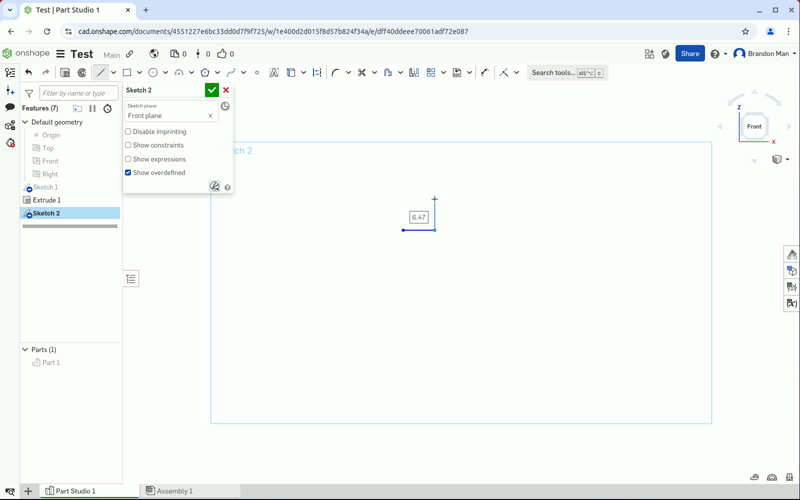
click(434, 198)
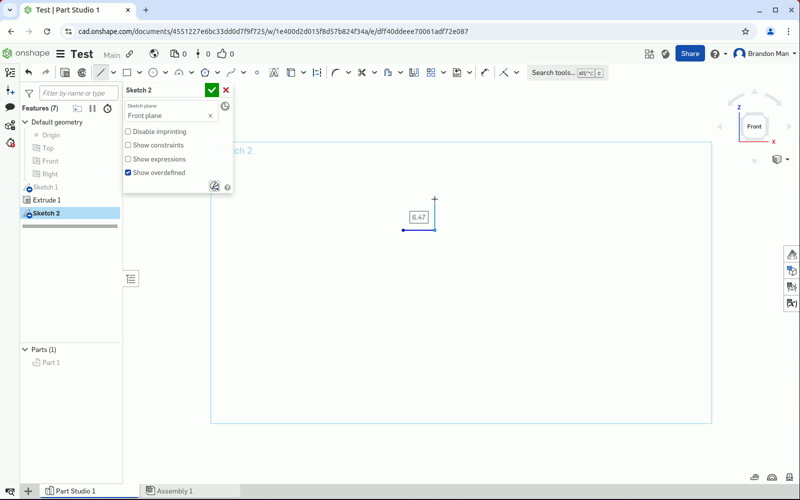
key_up(shift)
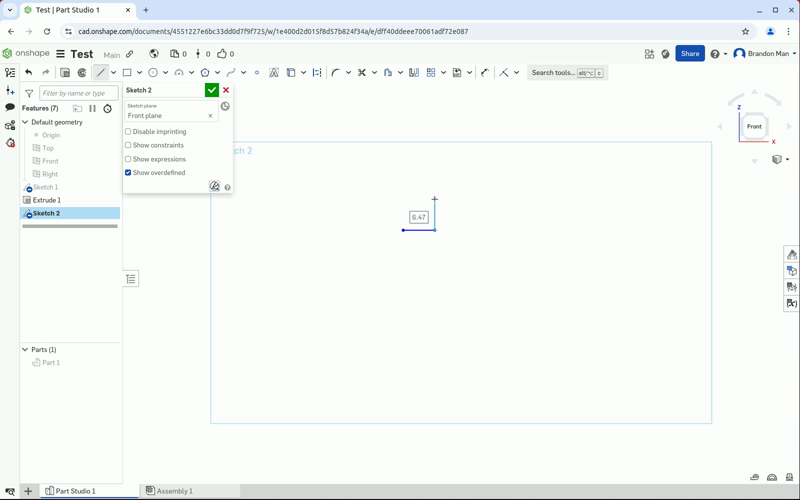
key_down(shift)
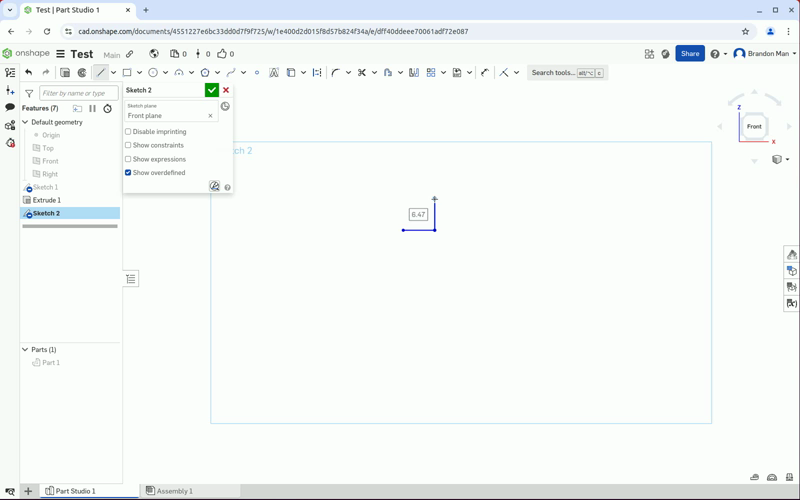
mouse_move(464, 198)
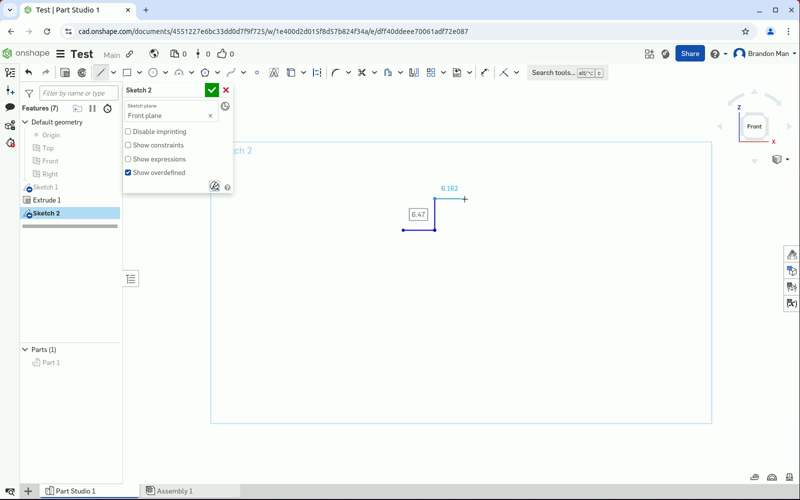
mouse_move(403, 198)
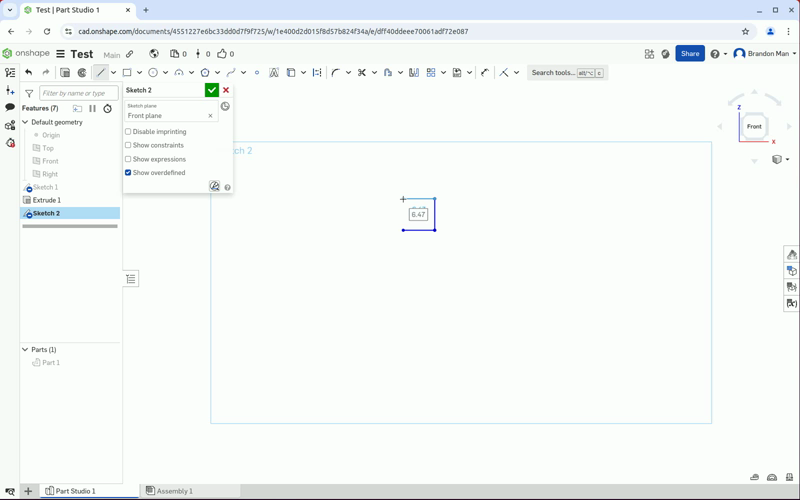
click(403, 198)
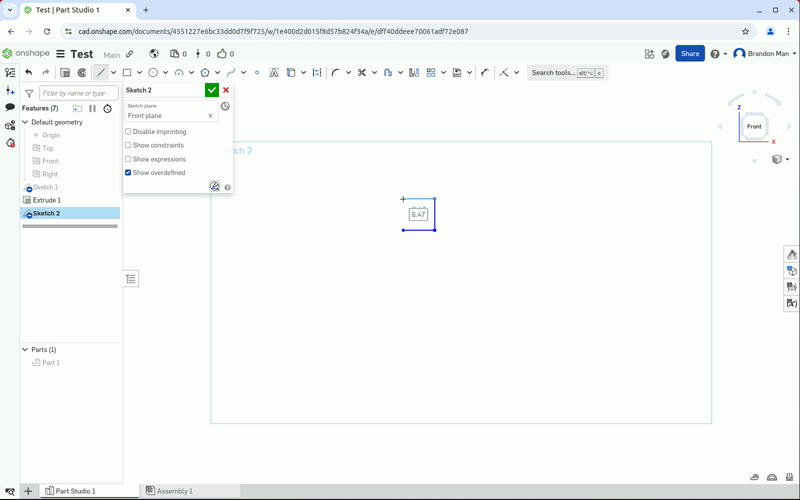
key_up(shift)
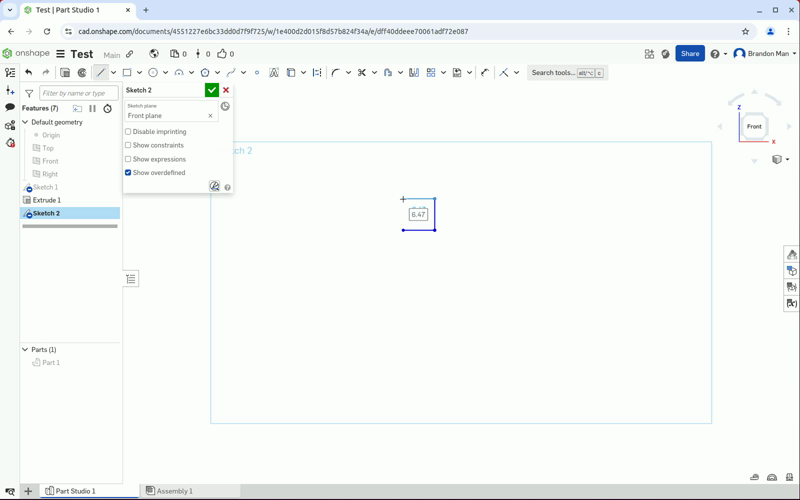
mouse_move(433, 198)
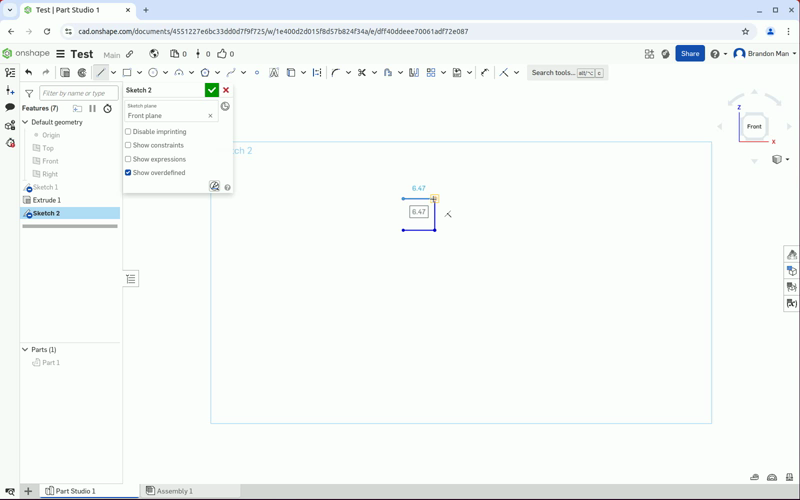
key_down(shift)
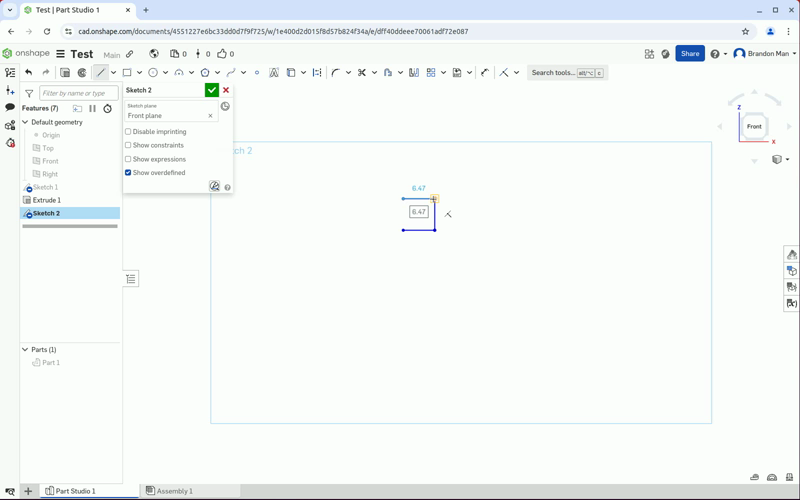
mouse_move(403, 230)
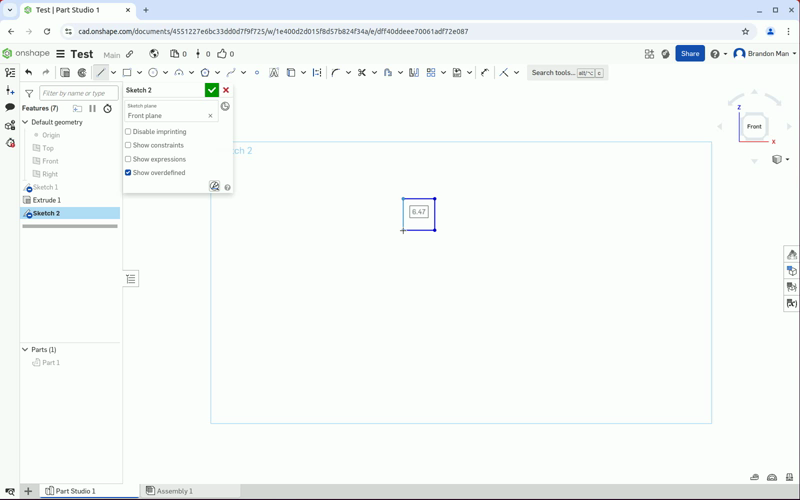
key_up(shift)
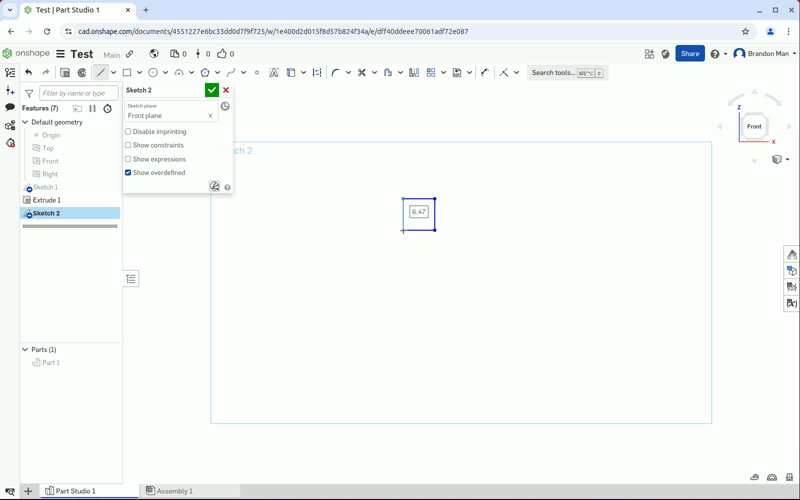
click(403, 230)
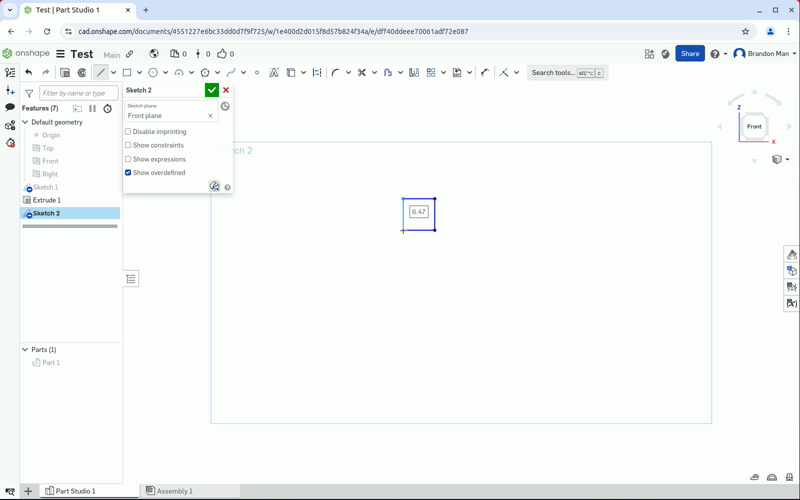
key(esc)
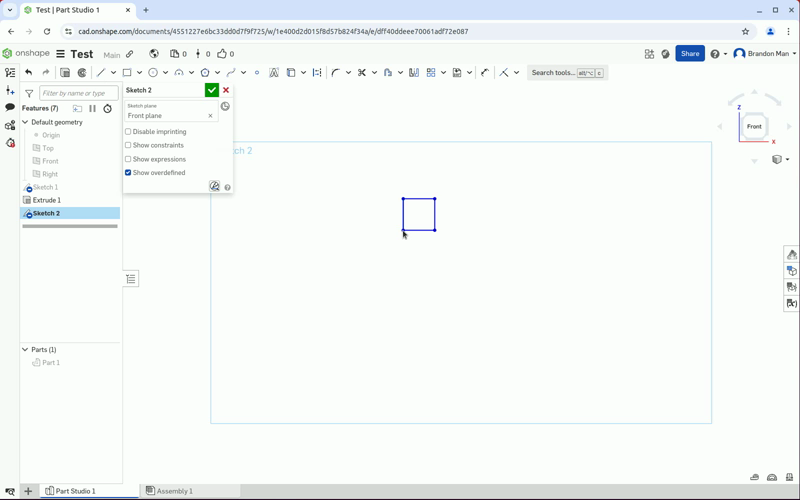
mouse_move(427, 226)
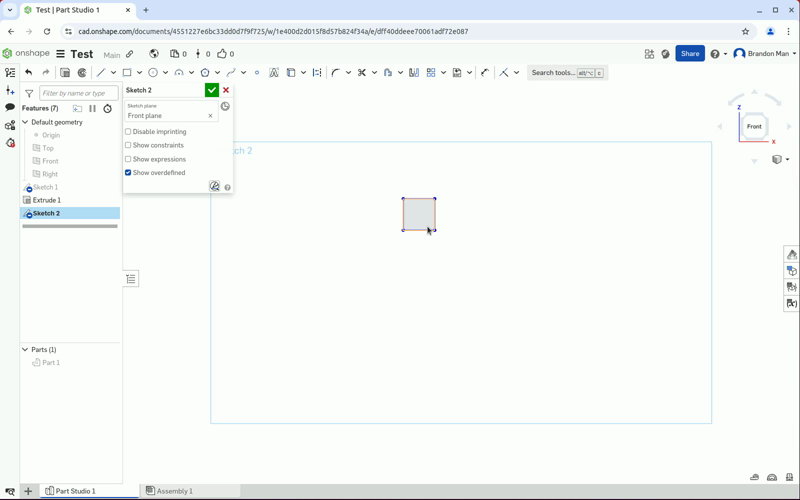
scroll(6)
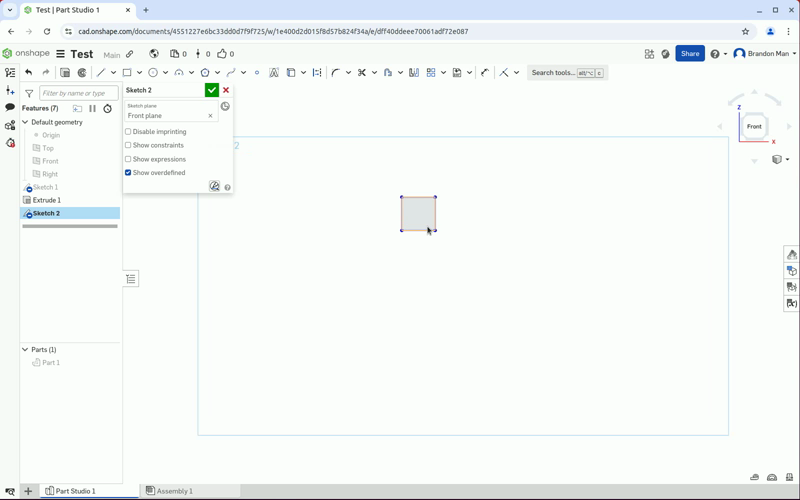
scroll(6)
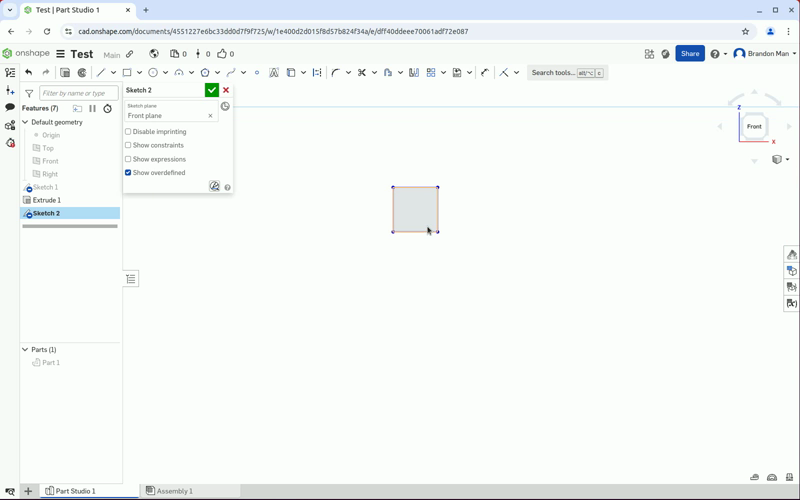
scroll(6)
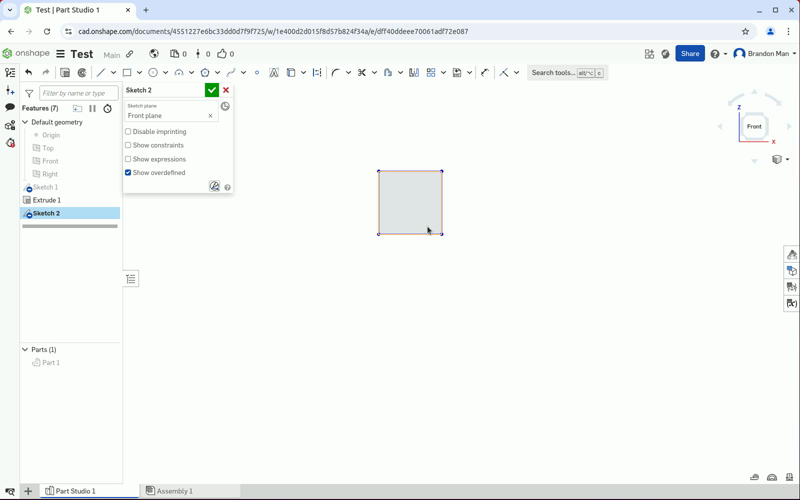
scroll(6)
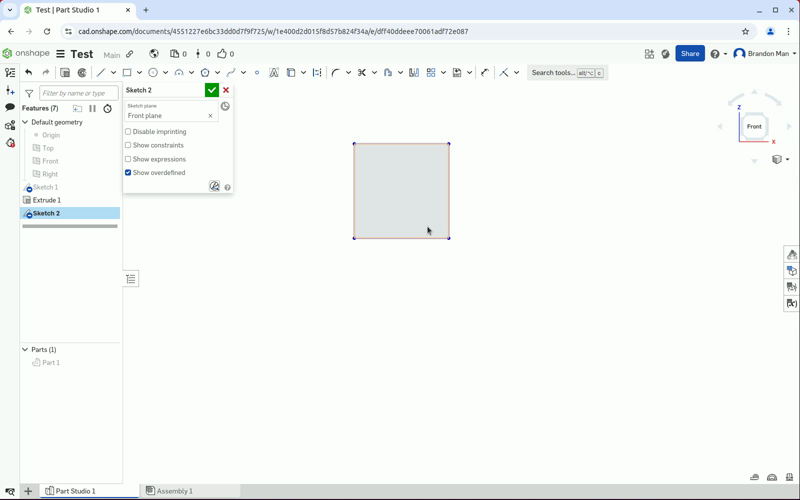
scroll(6)
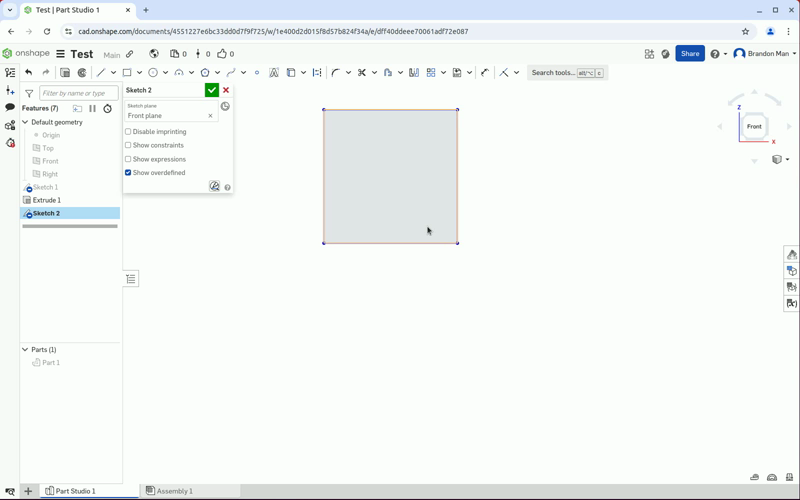
scroll(6)
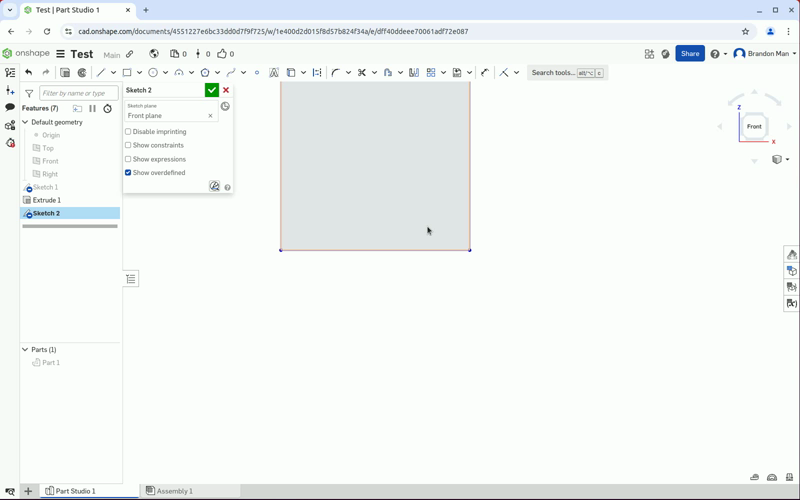
scroll(6)
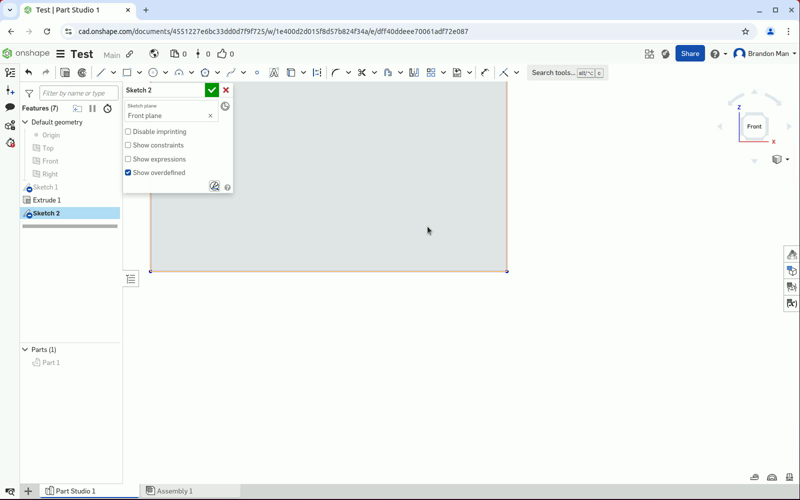
click(427, 226)
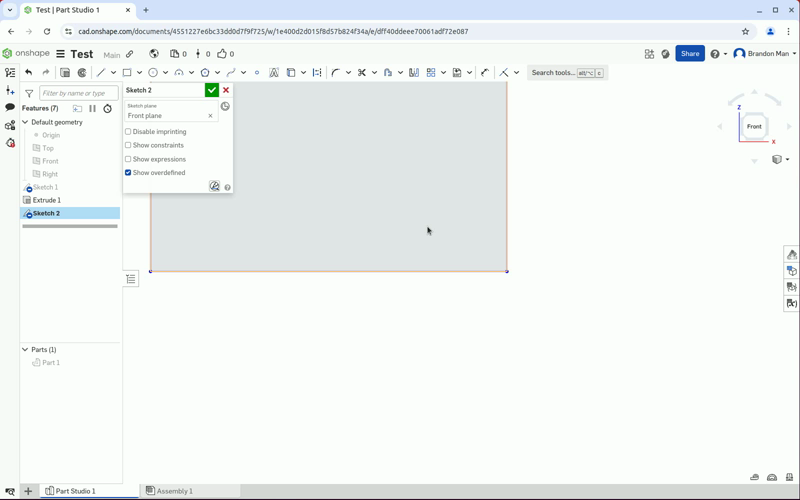
scroll(-6)
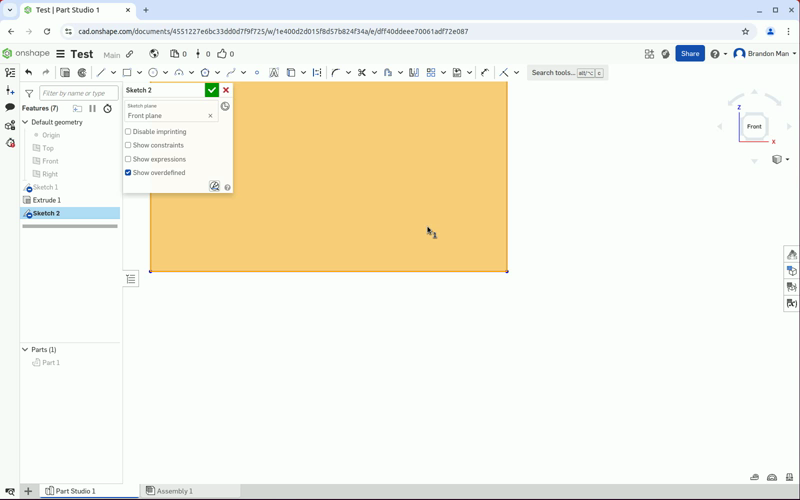
scroll(-6)
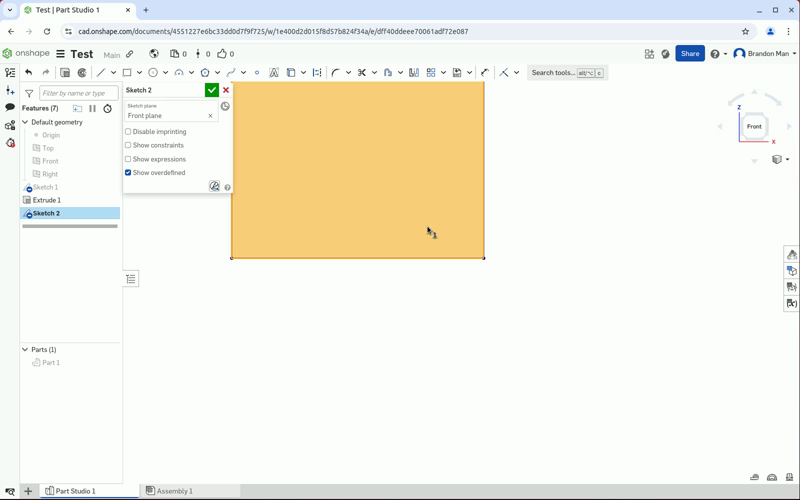
scroll(-6)
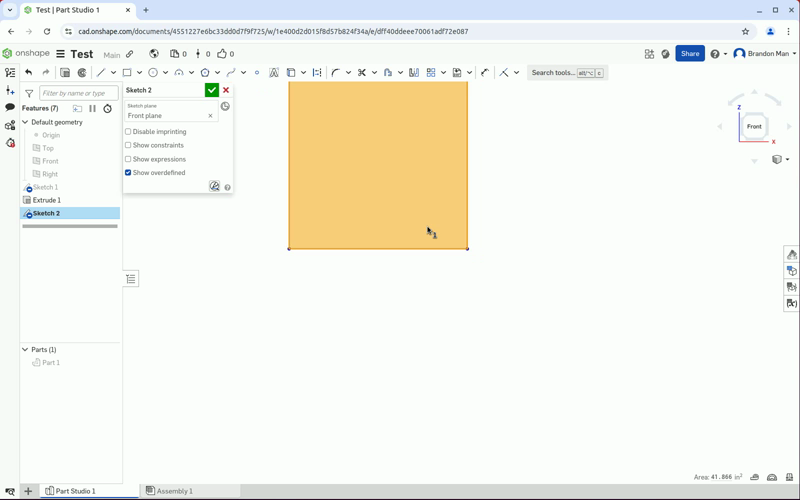
scroll(-6)
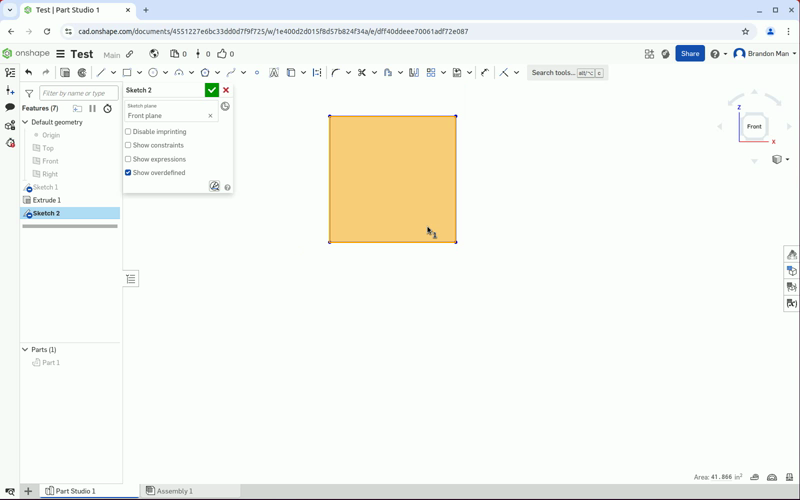
scroll(-6)
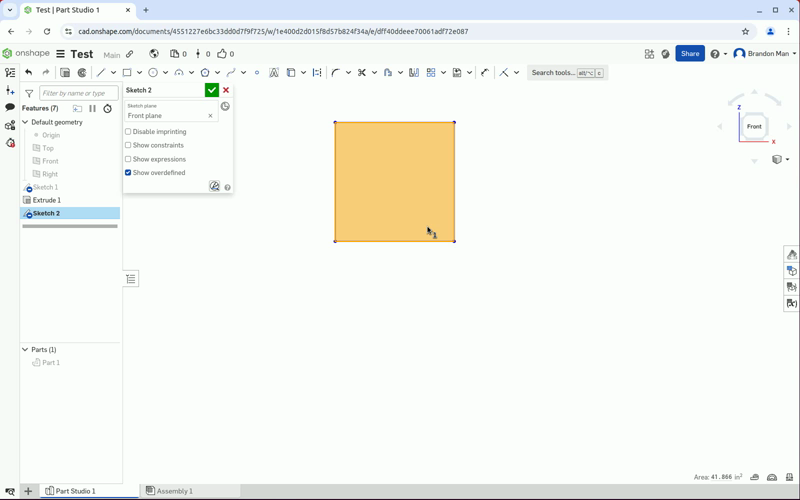
scroll(-6)
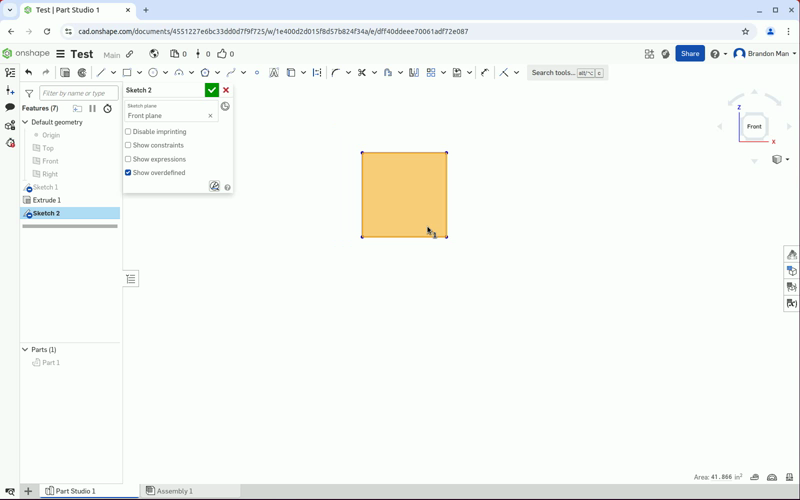
scroll(-6)
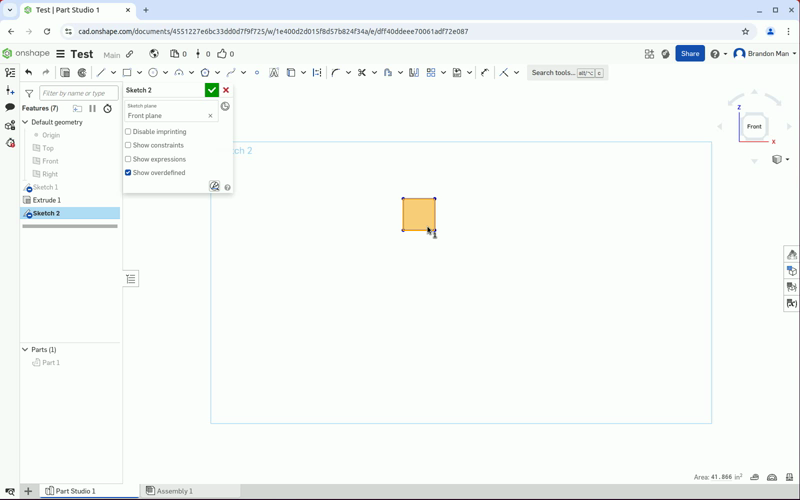
mouse_move(73, 352)
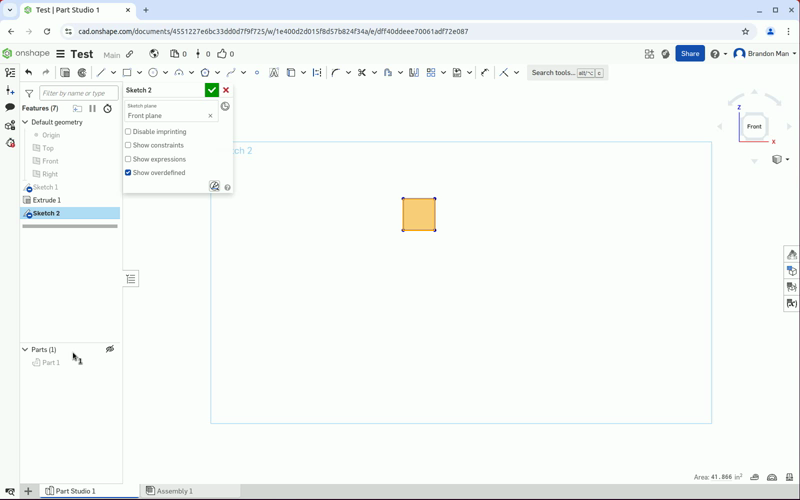
key(shift+y)
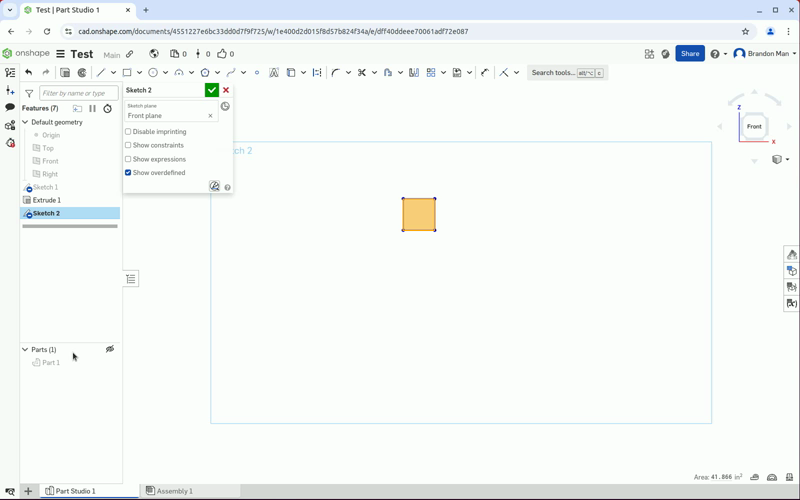
key(shift+e)
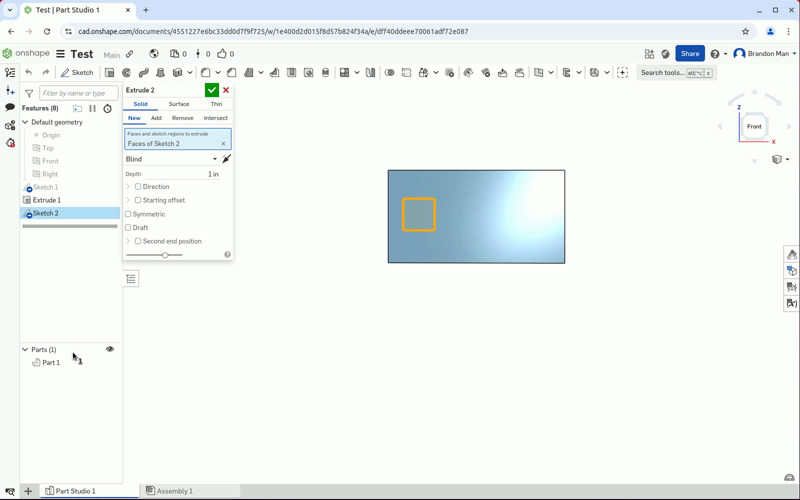
mouse_move(143, 106)
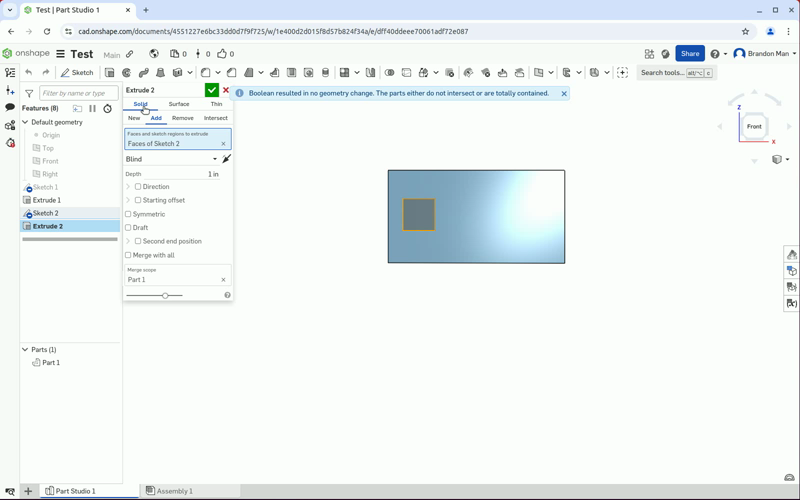
click(143, 106)
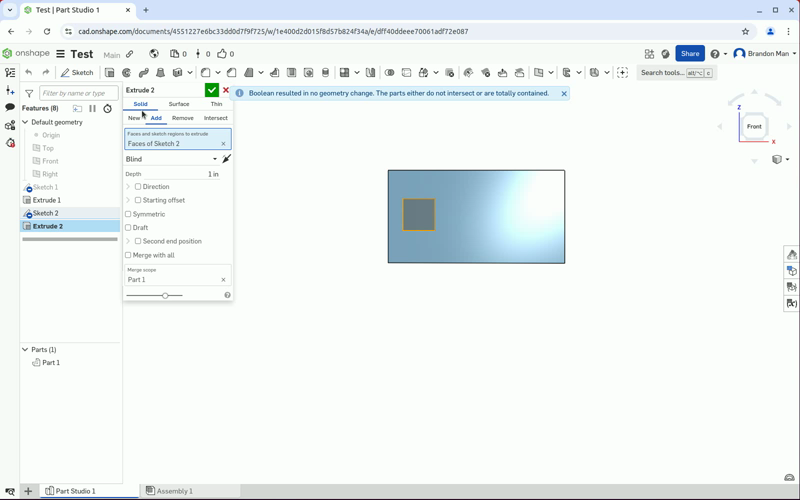
mouse_move(137, 120)
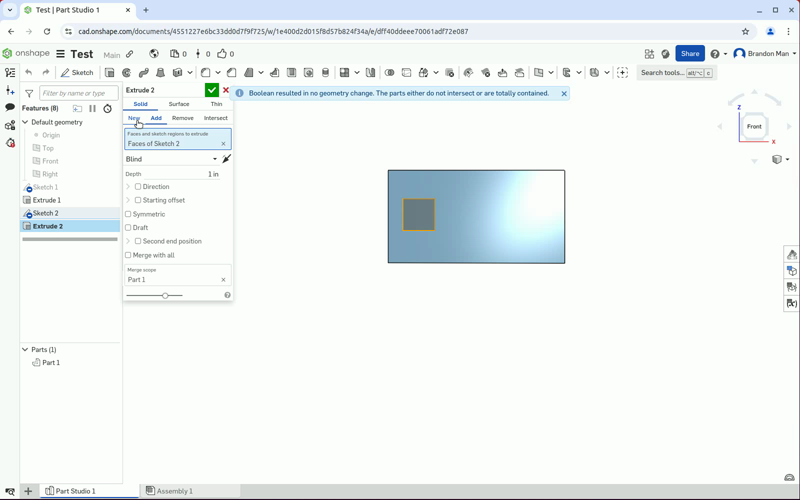
click(137, 120)
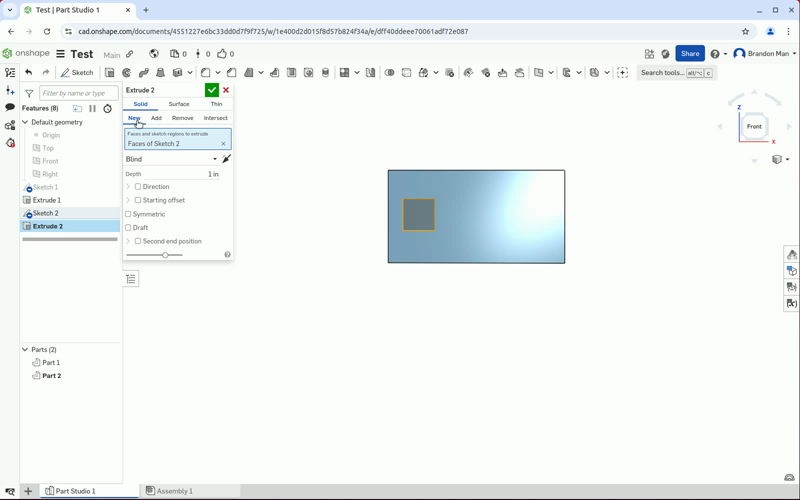
key(tab, 4)
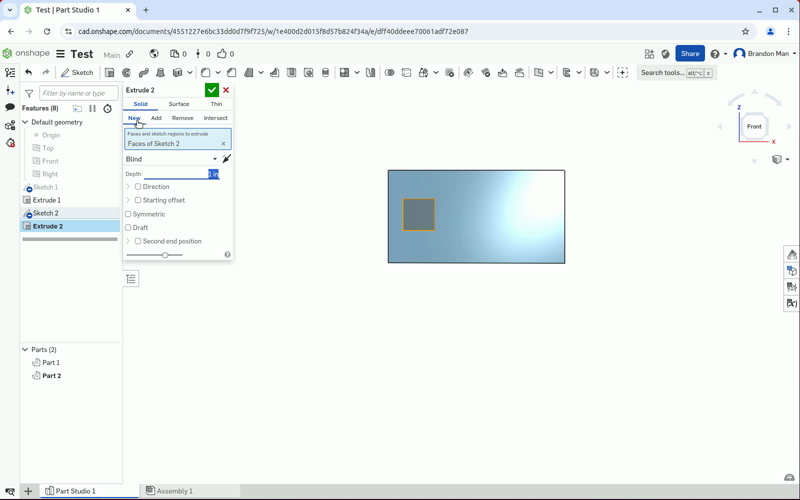
text(6.258)
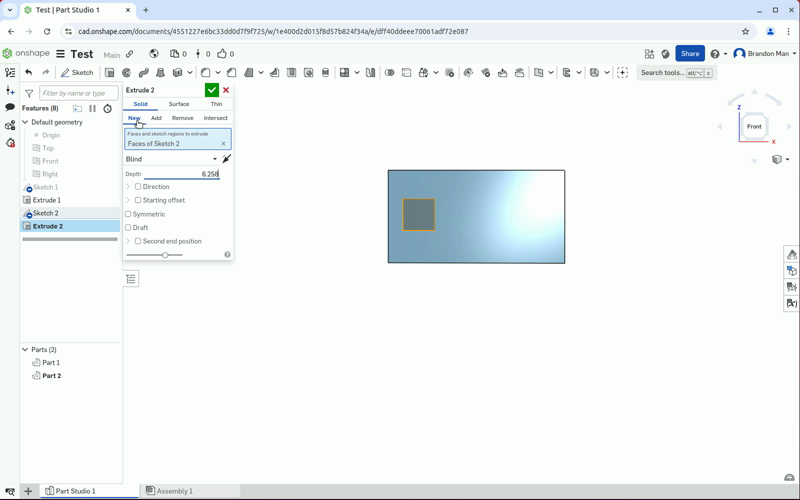
key(enter)
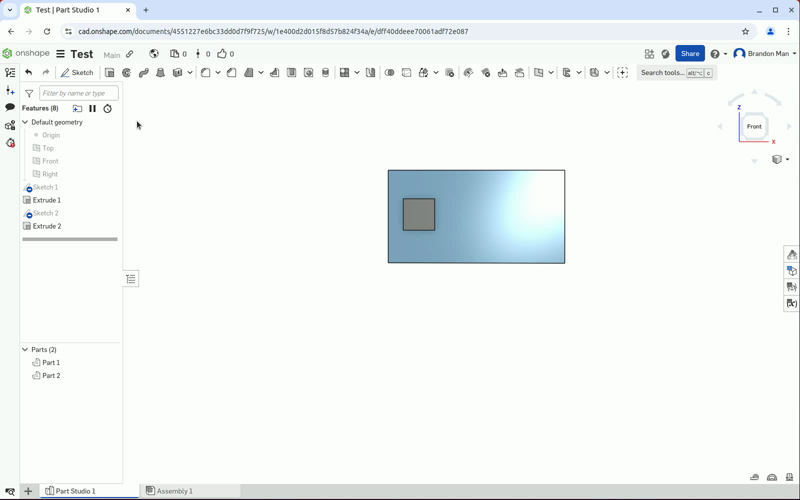
key(shift+h)
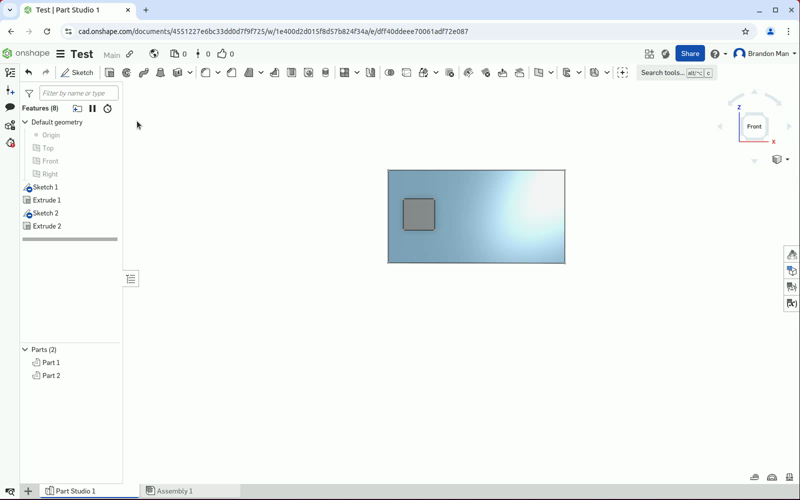
key(shift+h)
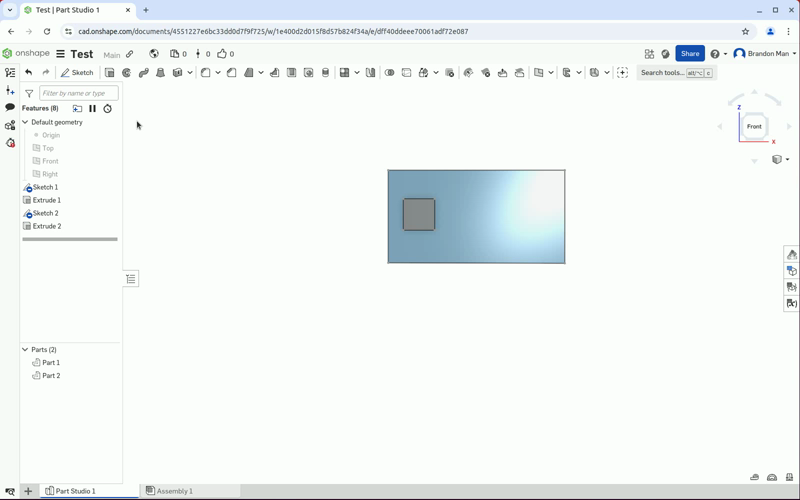
key(shift+7)
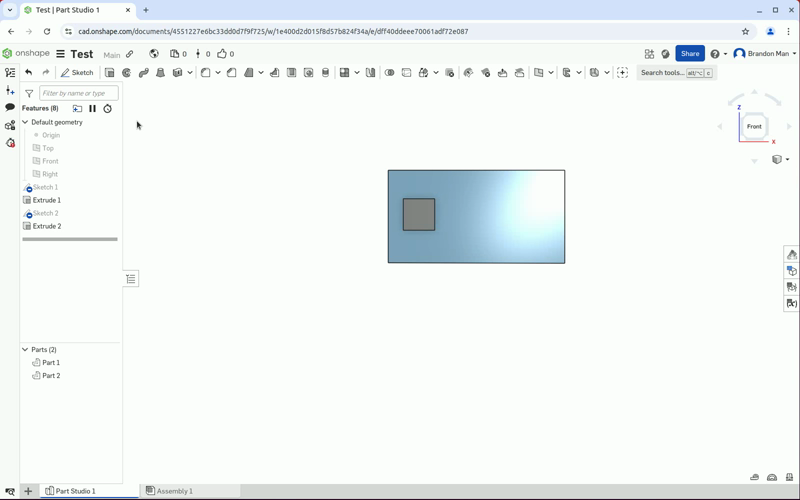
key(left, 2)
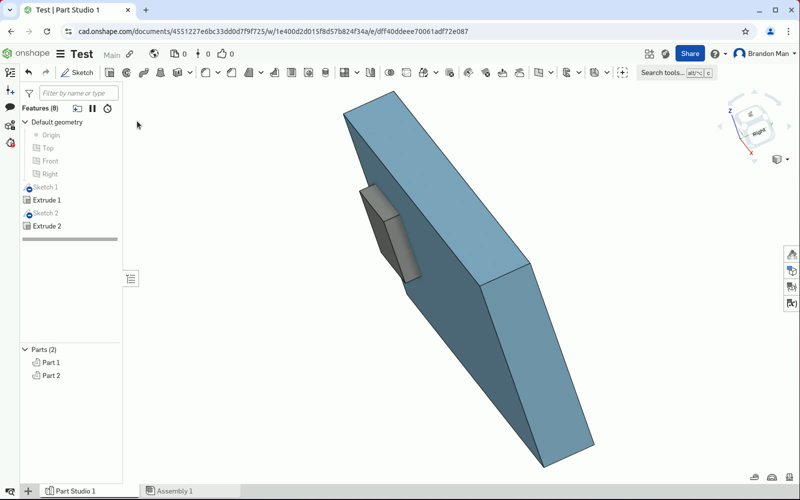
key(down, 2)
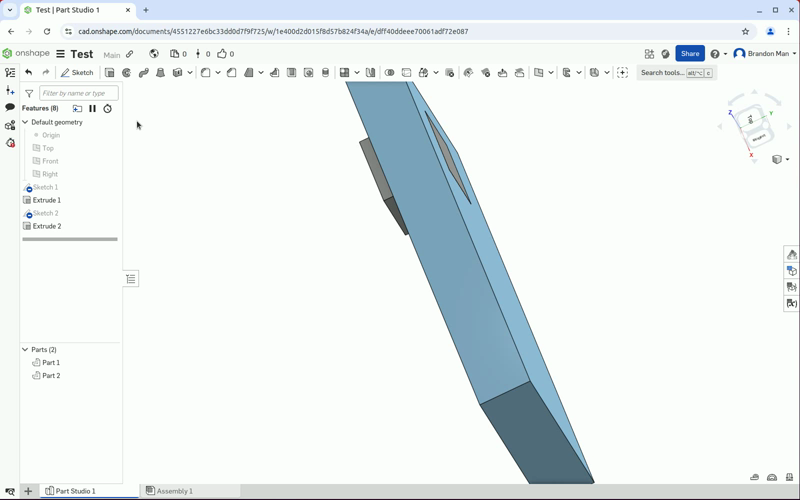
key(up, 2)
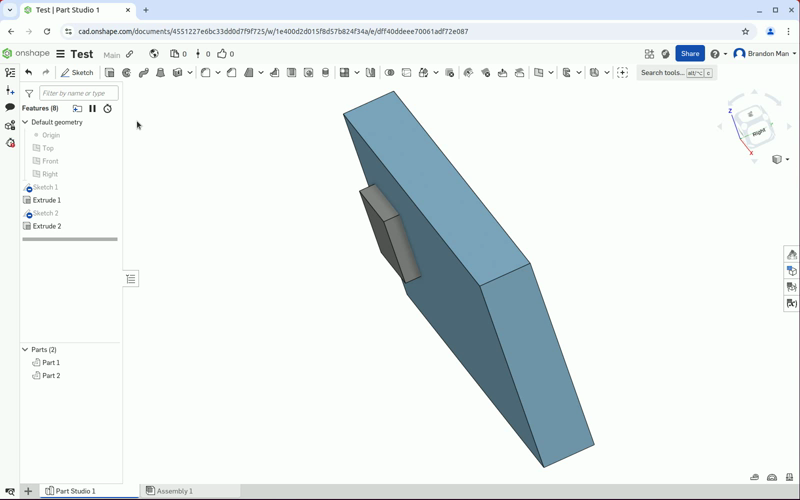
key(right, 2)
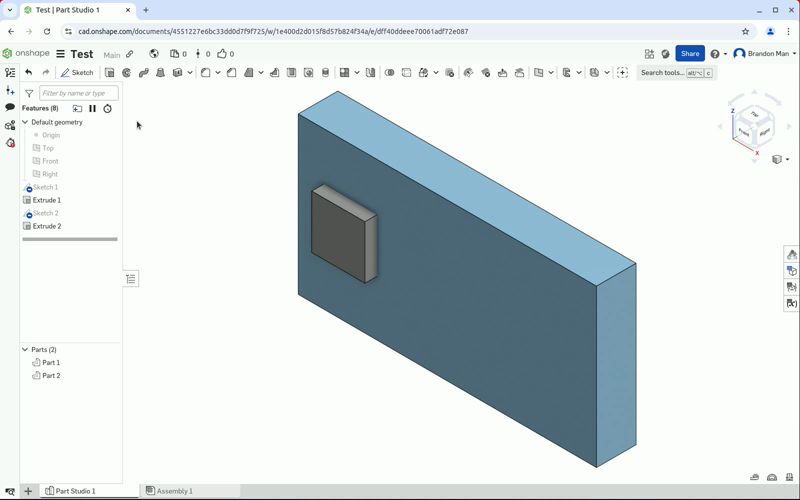
mouse_move(73, 189)
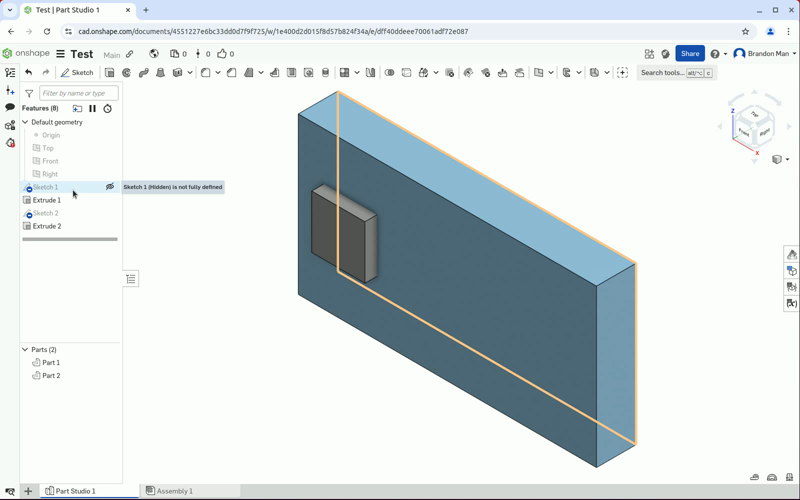
click(73, 189)